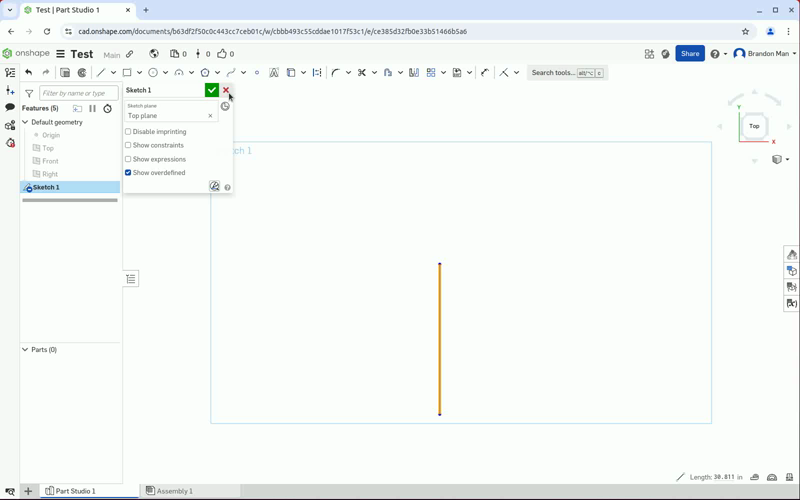
key(shift+h)
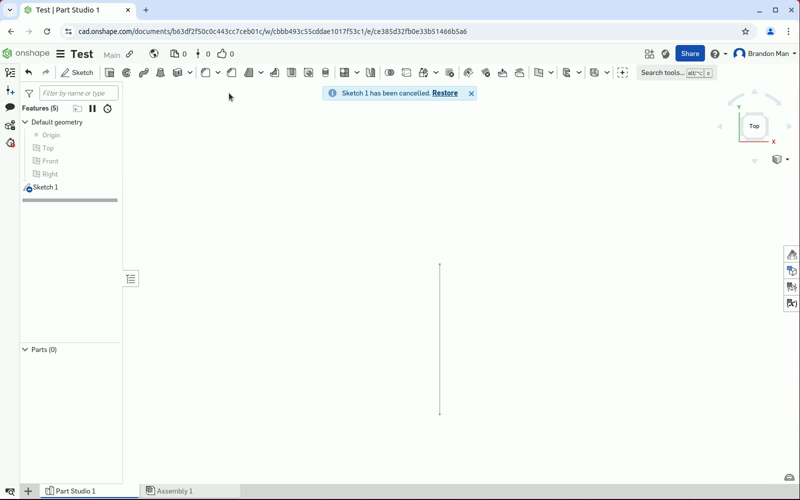
key(shift+s)
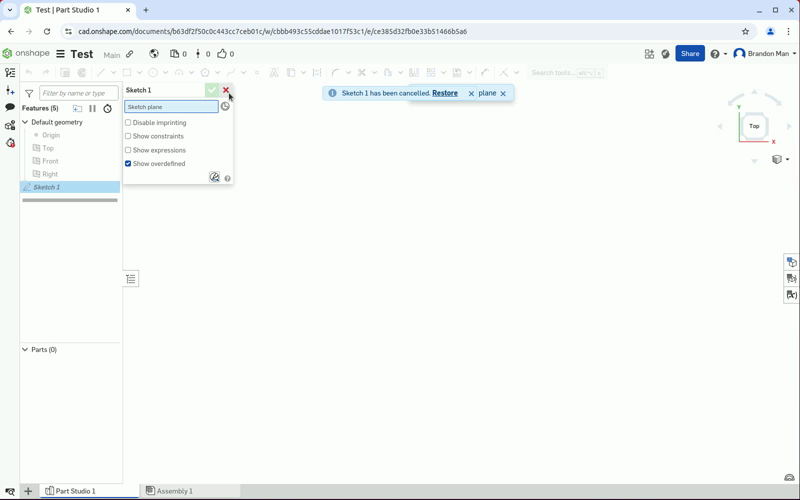
mouse_move(73, 150)
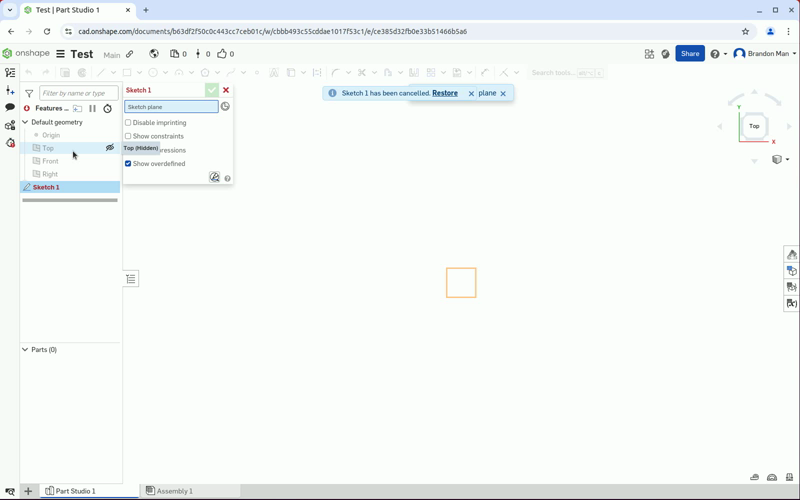
click(73, 150)
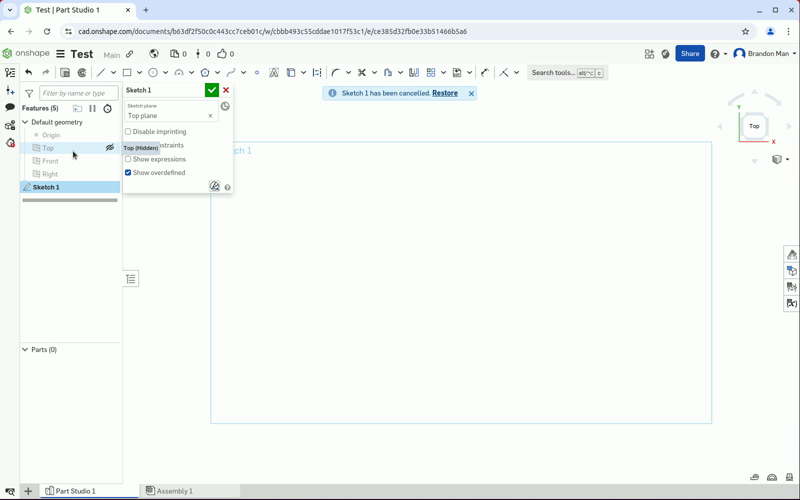
mouse_move(73, 352)
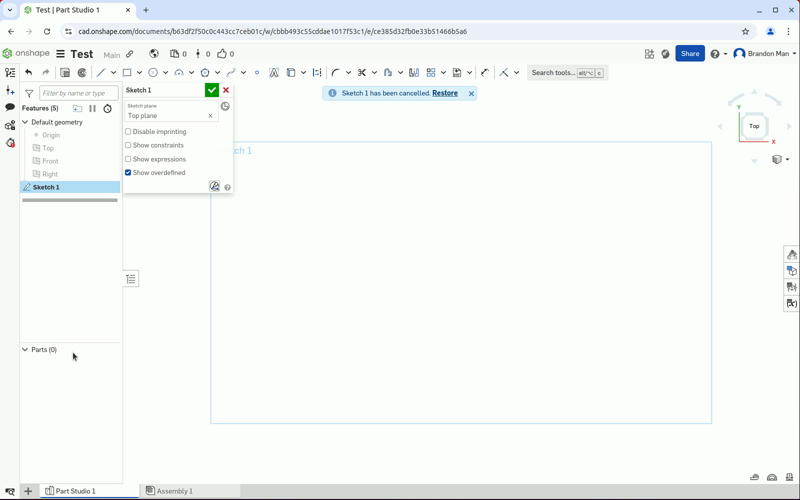
key(y)
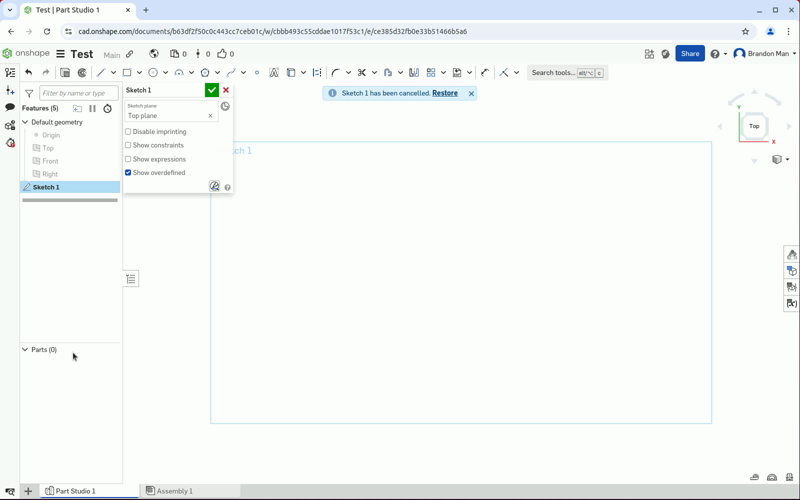
key(c)
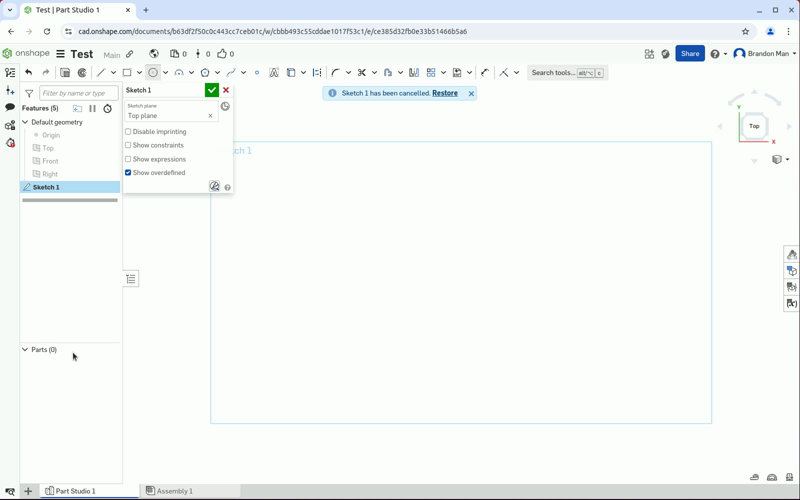
key_down(shift)
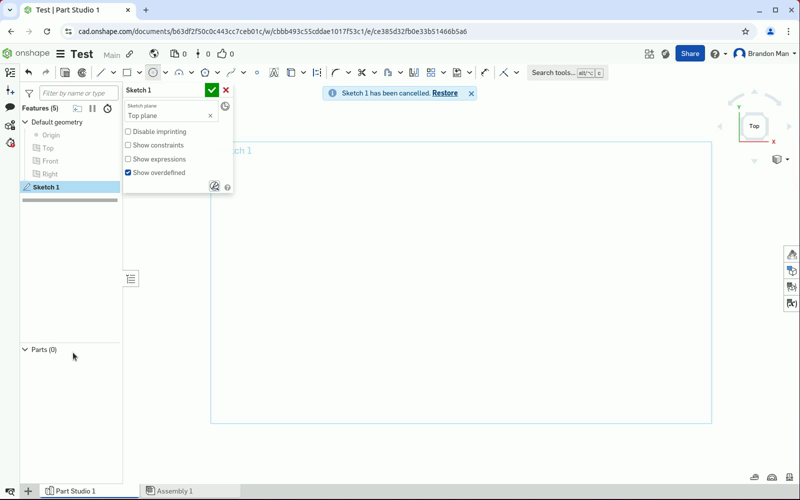
mouse_move(433, 268)
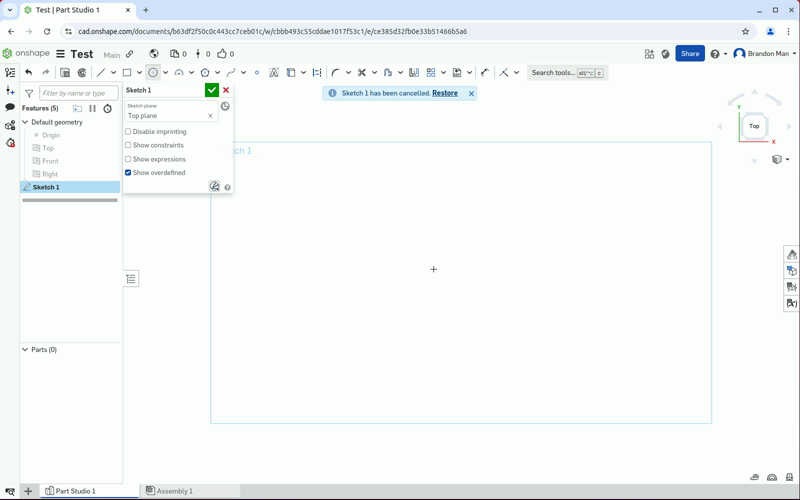
click(433, 268)
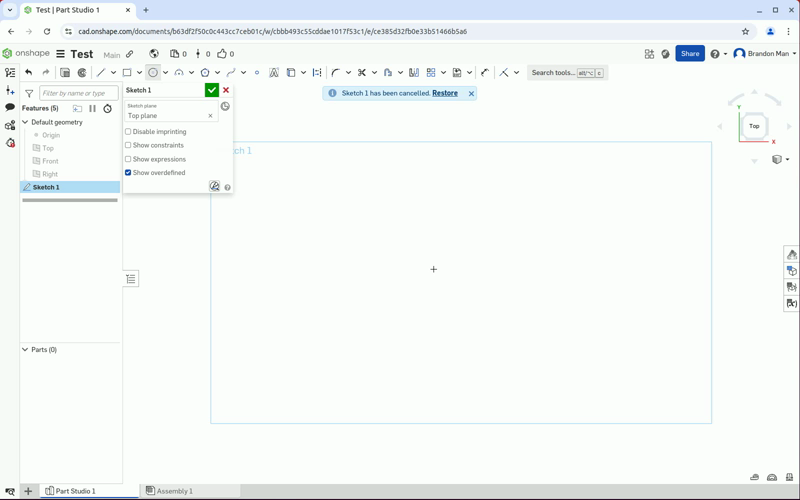
key_up(shift)
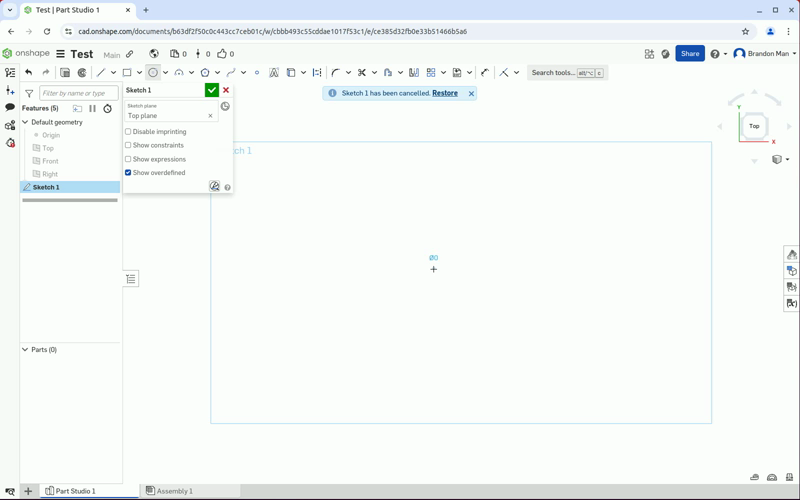
mouse_move(436, 268)
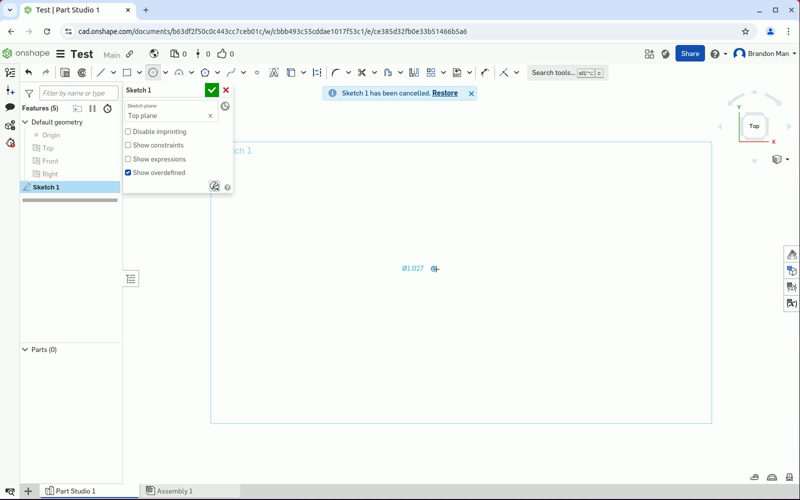
scroll(6)
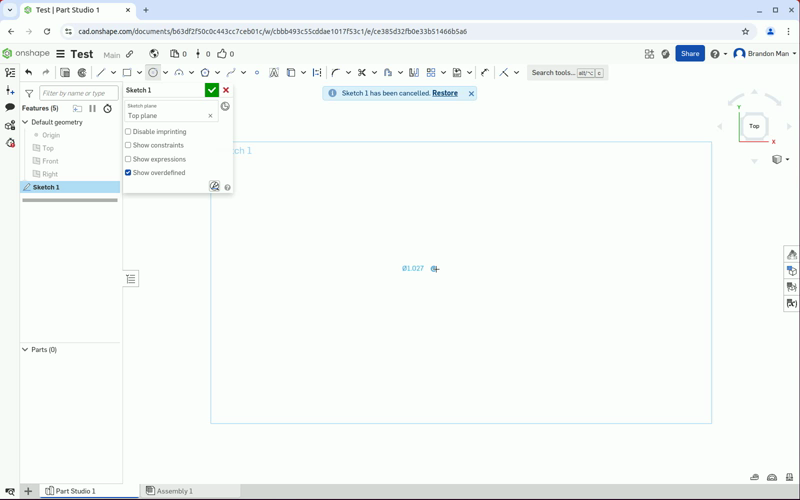
scroll(6)
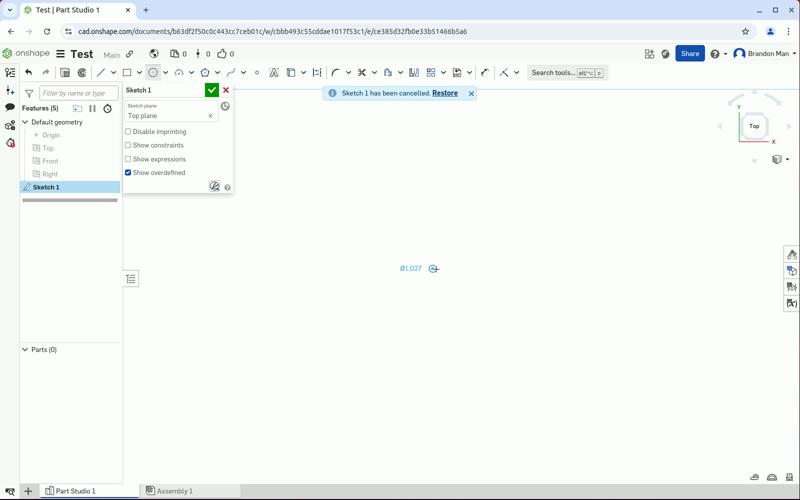
scroll(6)
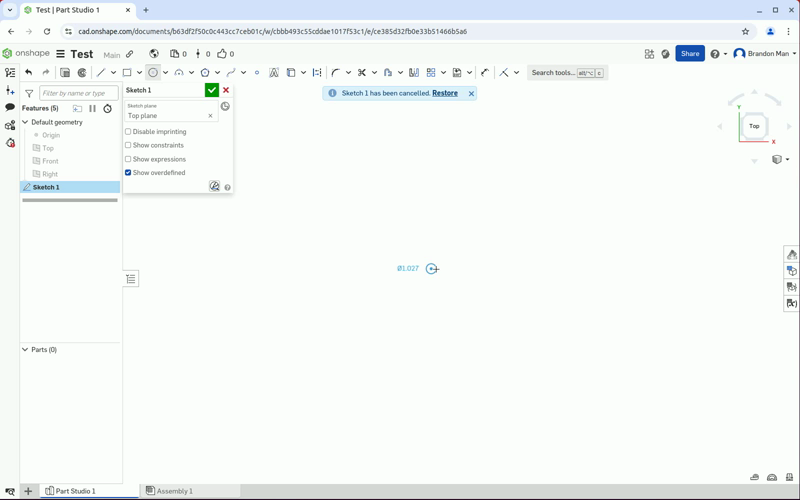
scroll(6)
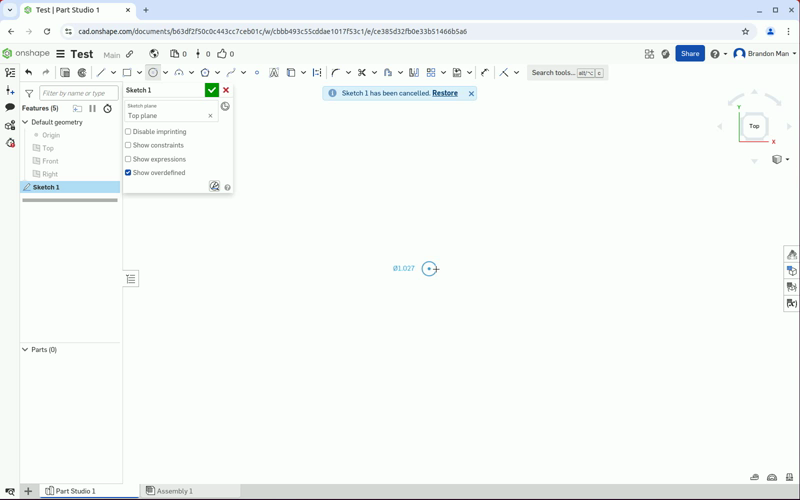
scroll(6)
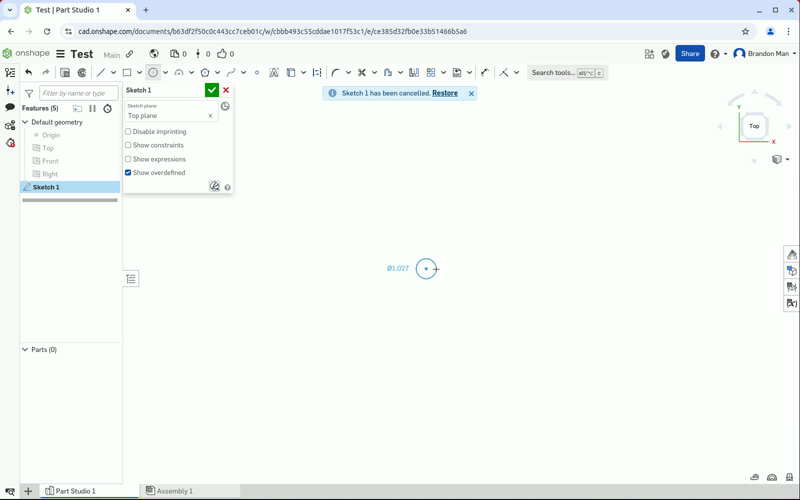
scroll(6)
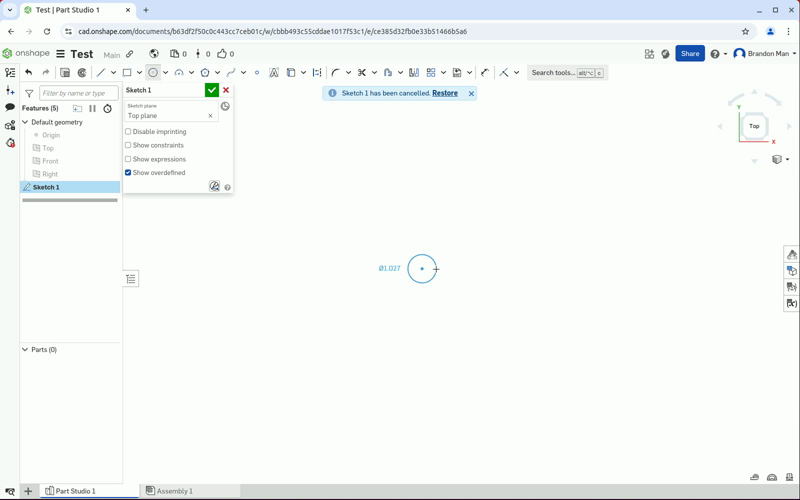
scroll(6)
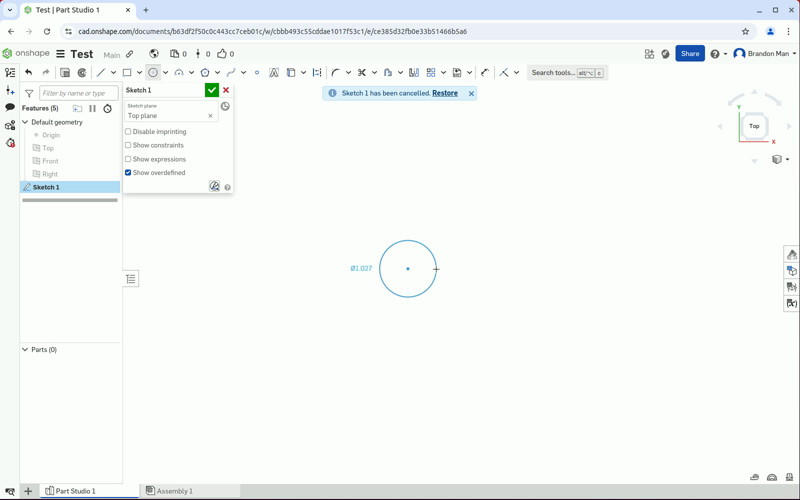
click(436, 268)
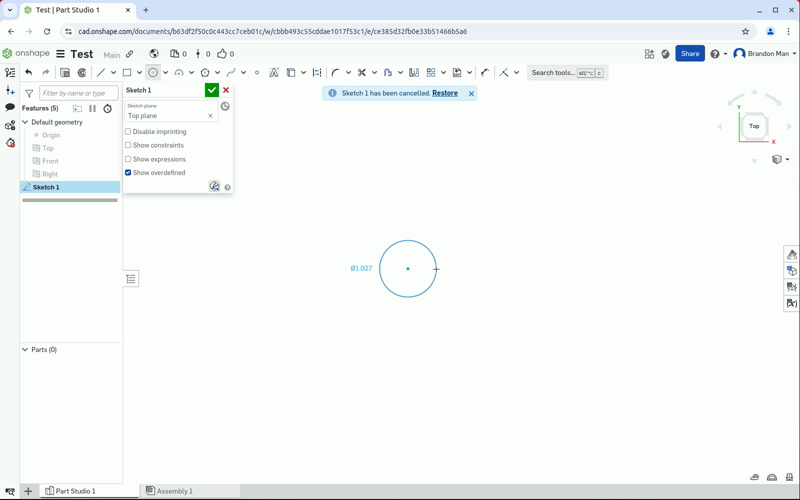
scroll(-6)
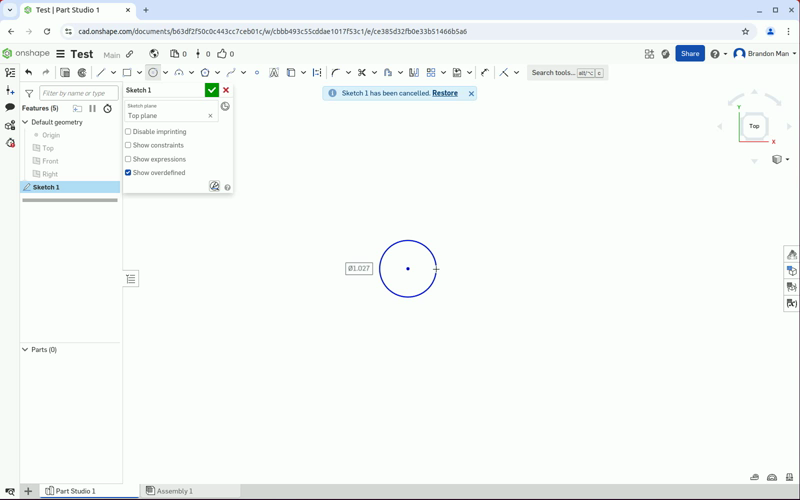
scroll(-6)
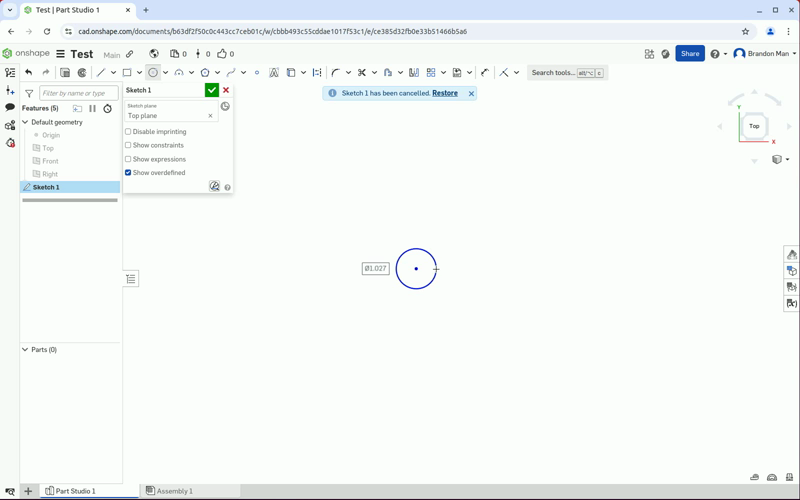
scroll(-6)
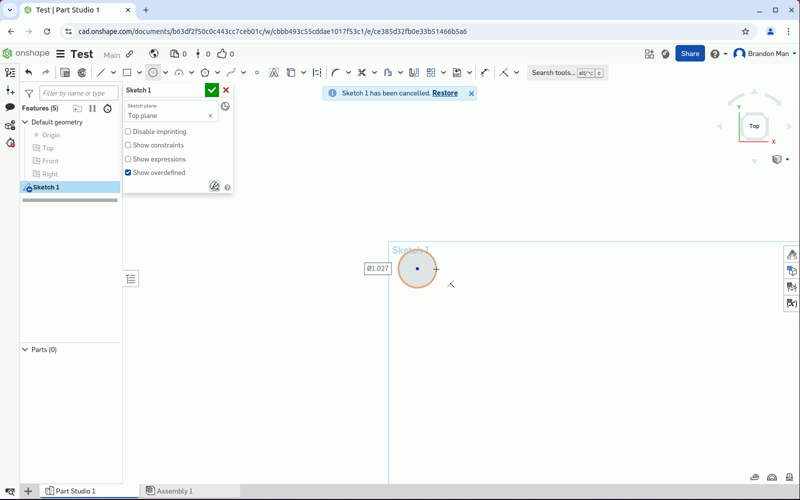
scroll(-6)
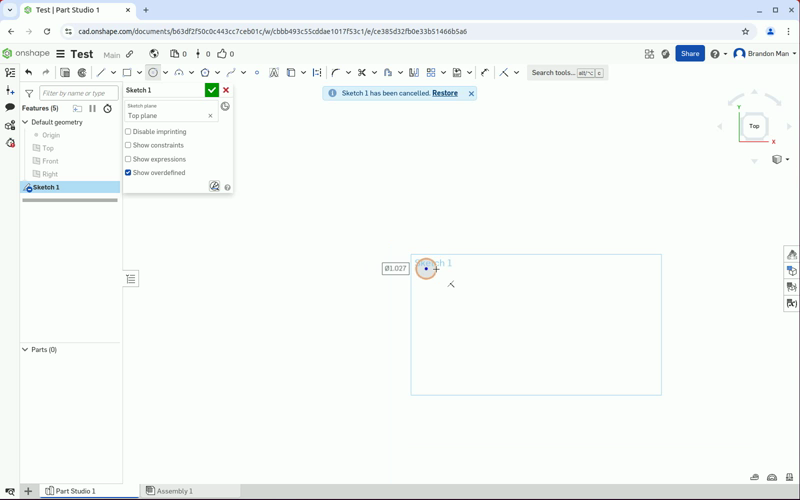
scroll(-6)
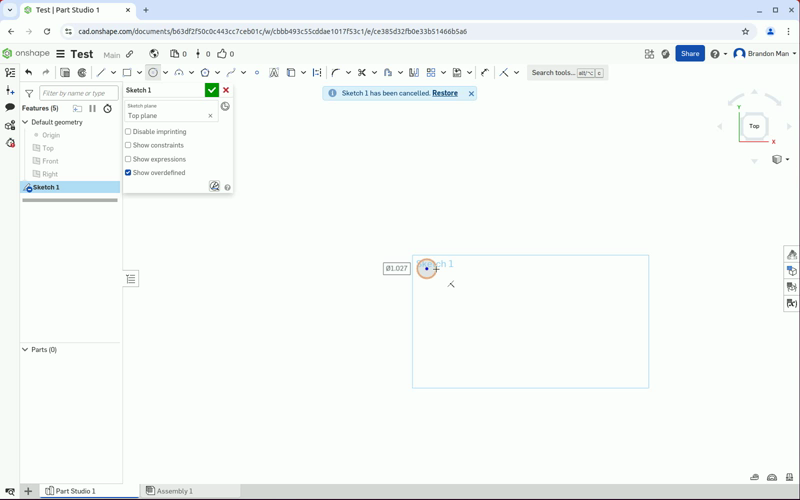
scroll(-6)
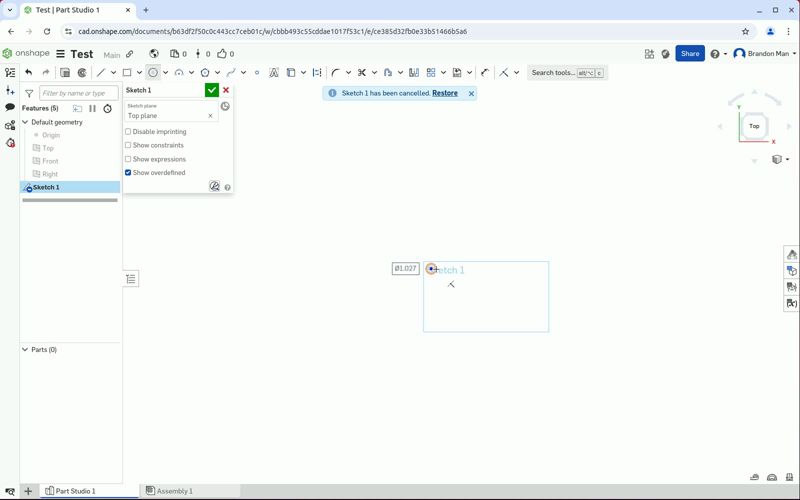
scroll(-6)
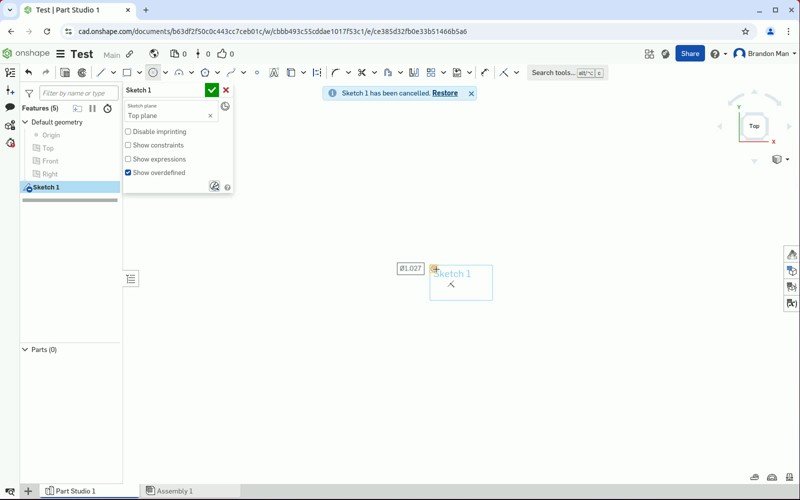
key(esc)
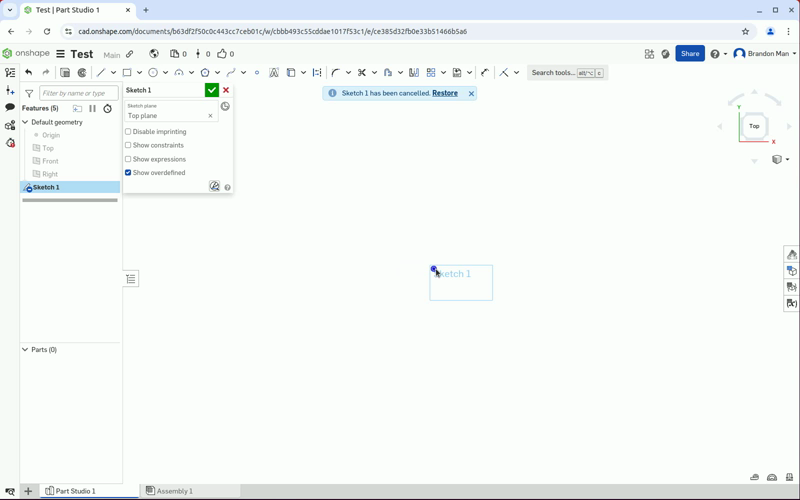
mouse_move(431, 269)
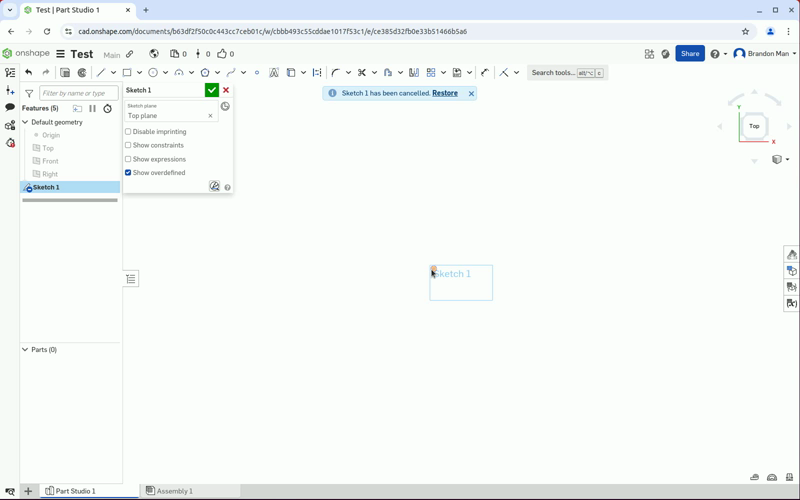
scroll(6)
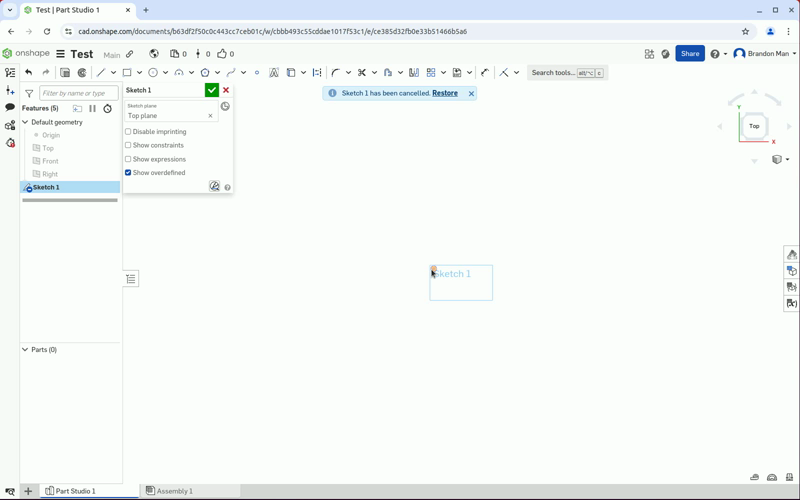
scroll(6)
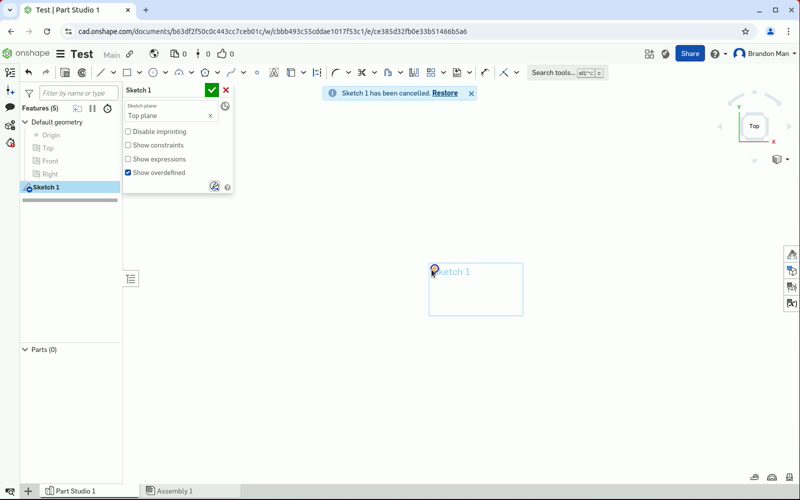
scroll(6)
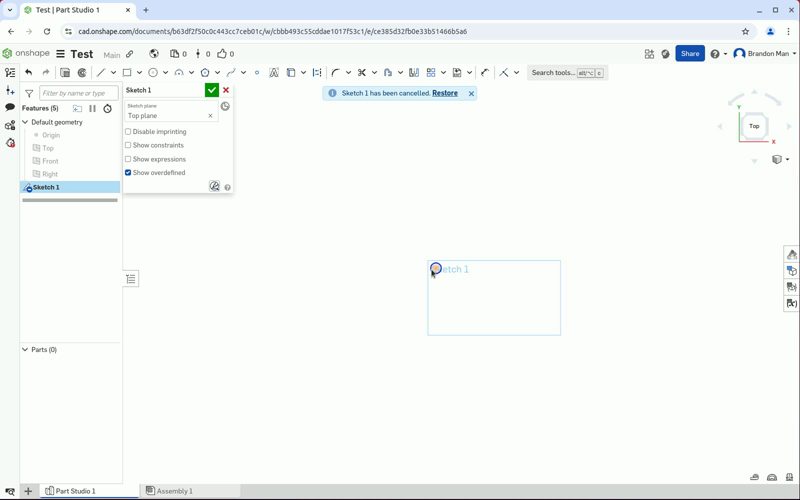
scroll(6)
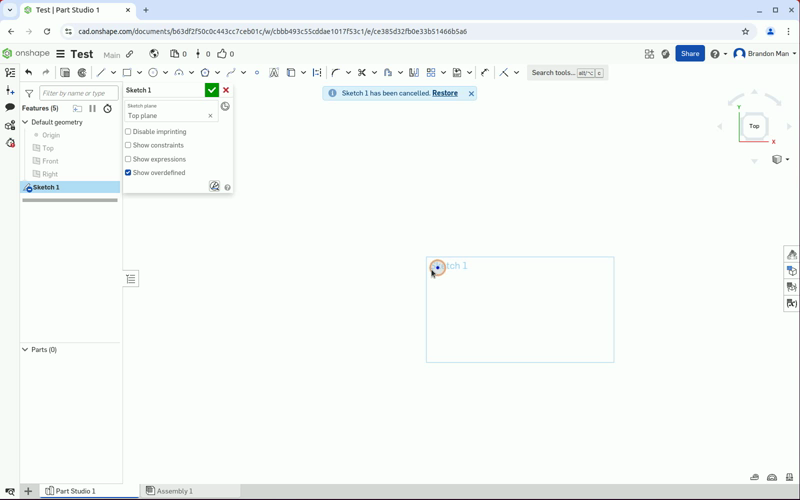
scroll(6)
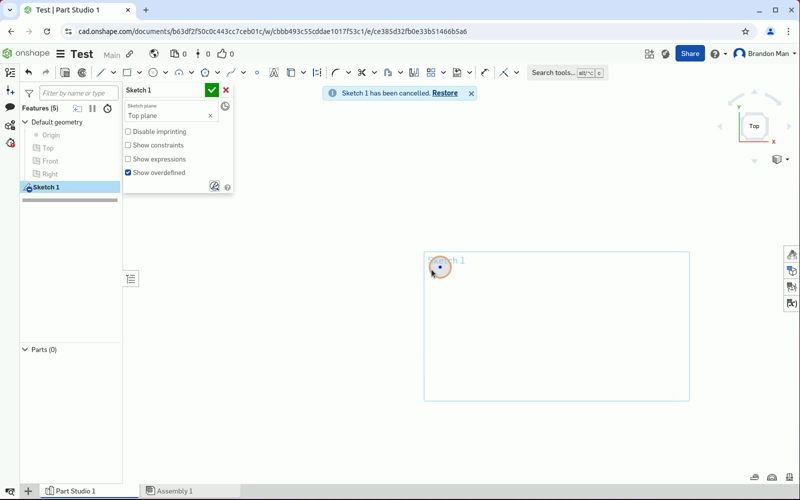
scroll(6)
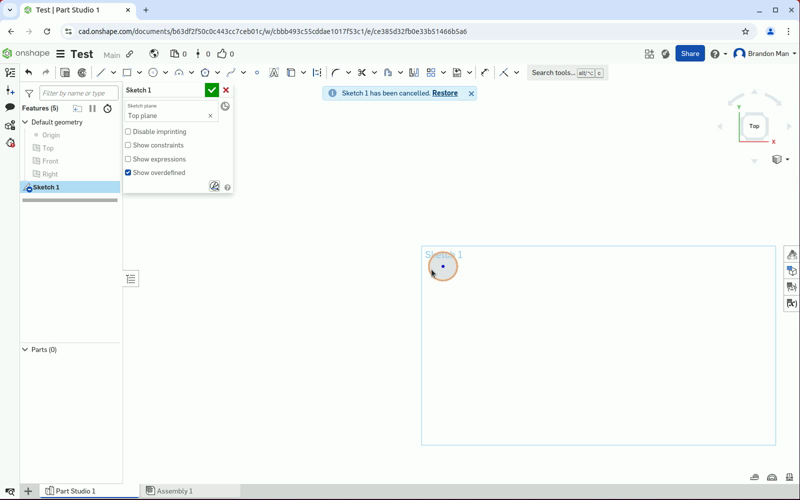
scroll(6)
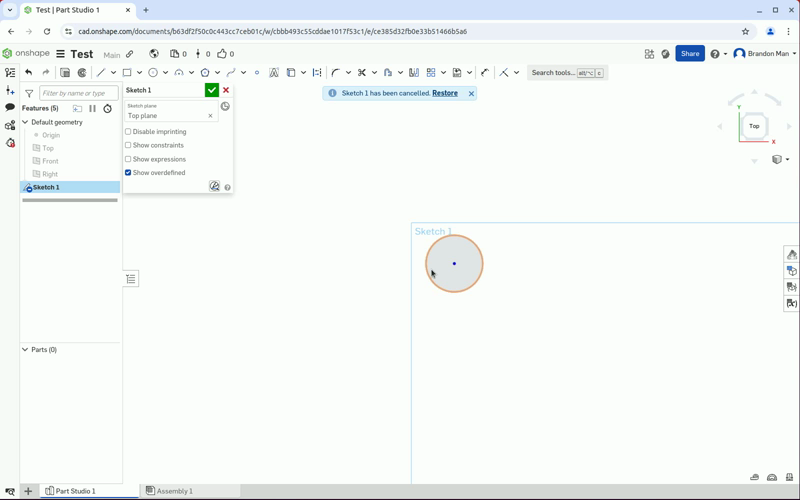
click(431, 269)
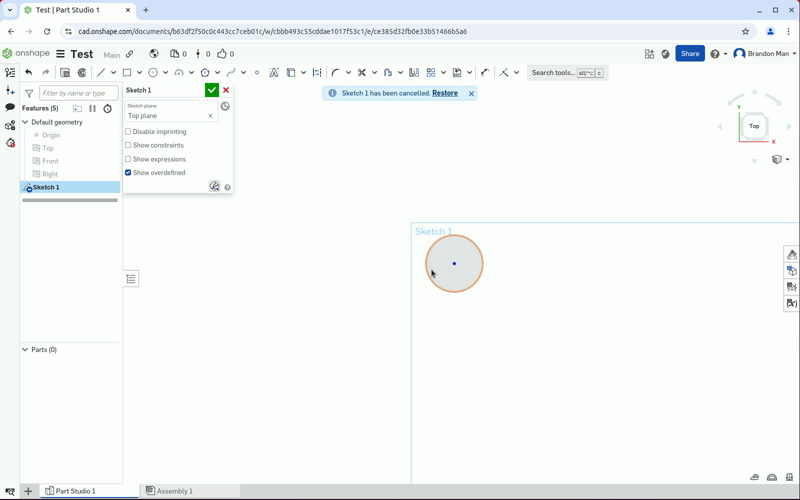
scroll(-6)
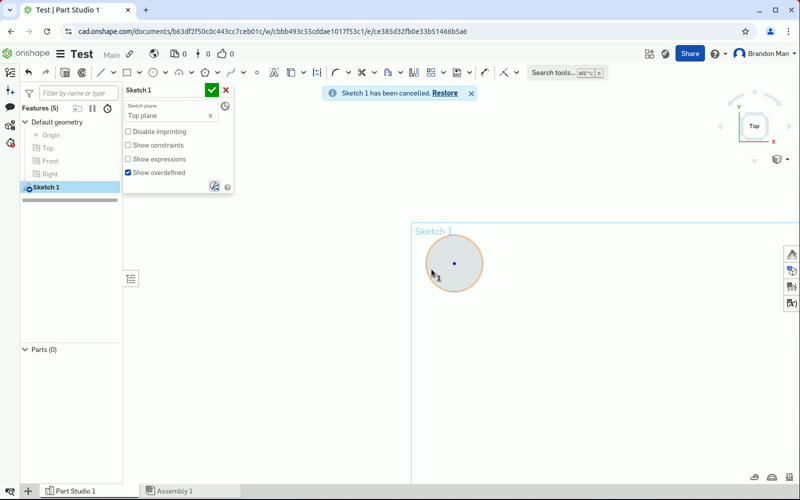
scroll(-6)
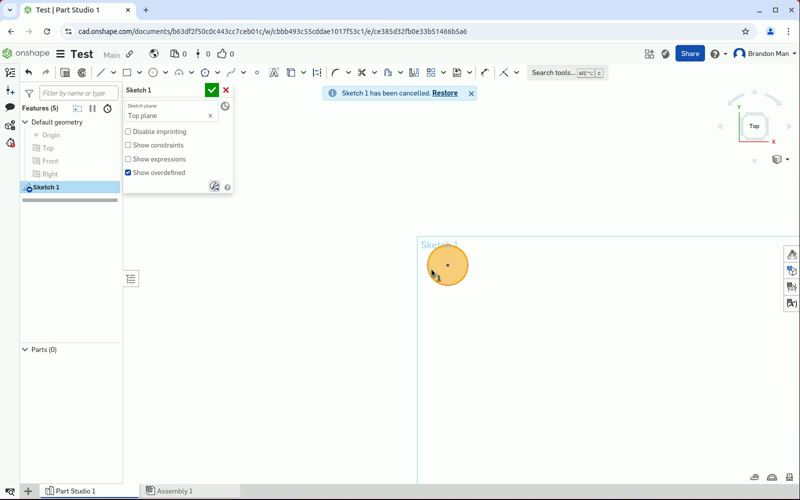
scroll(-6)
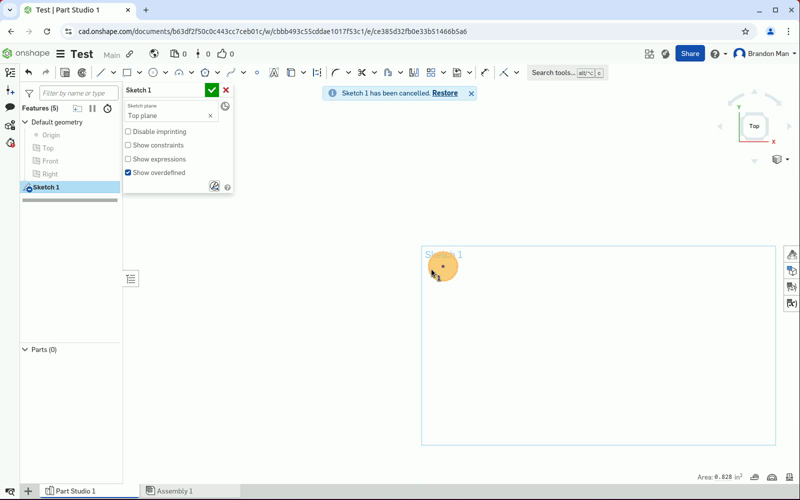
scroll(-6)
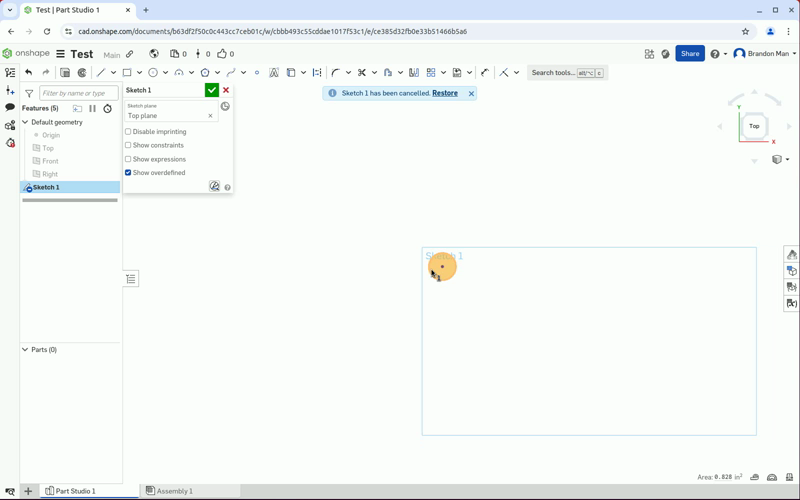
scroll(-6)
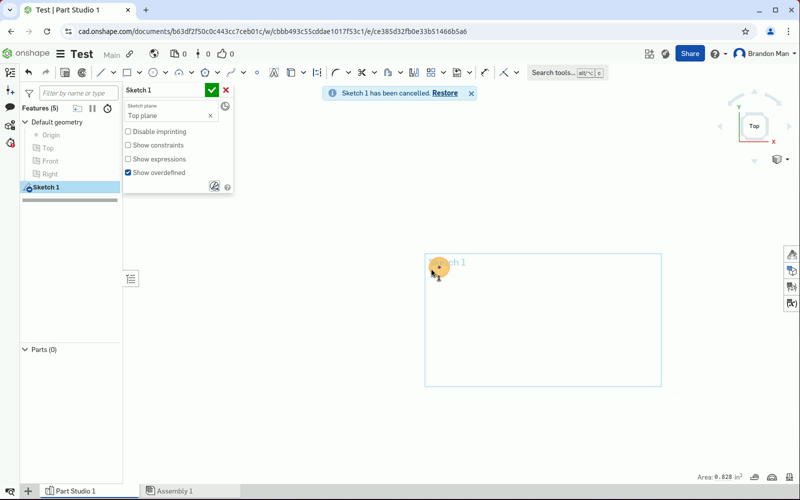
scroll(-6)
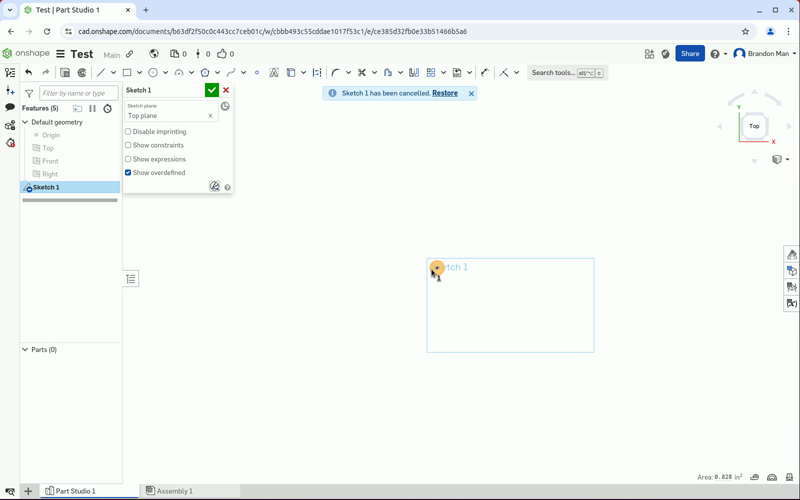
scroll(-6)
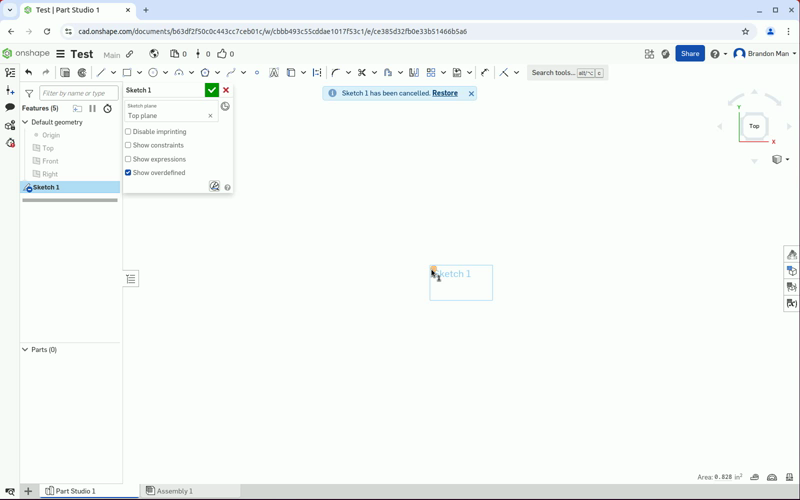
mouse_move(73, 352)
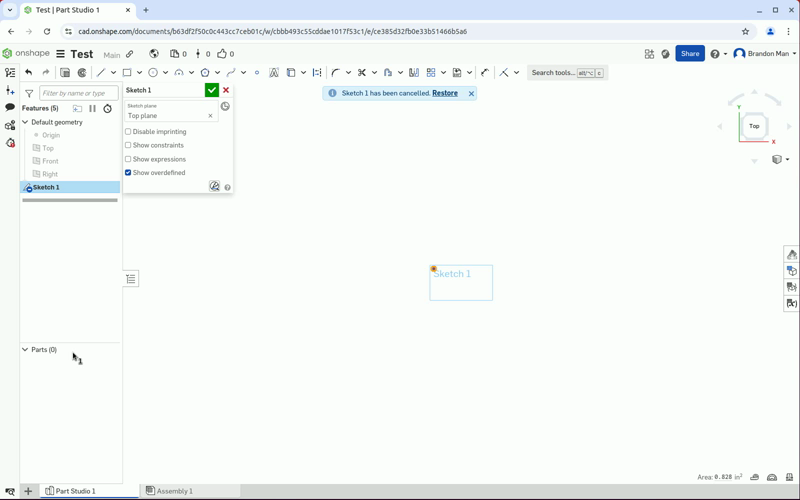
key(shift+y)
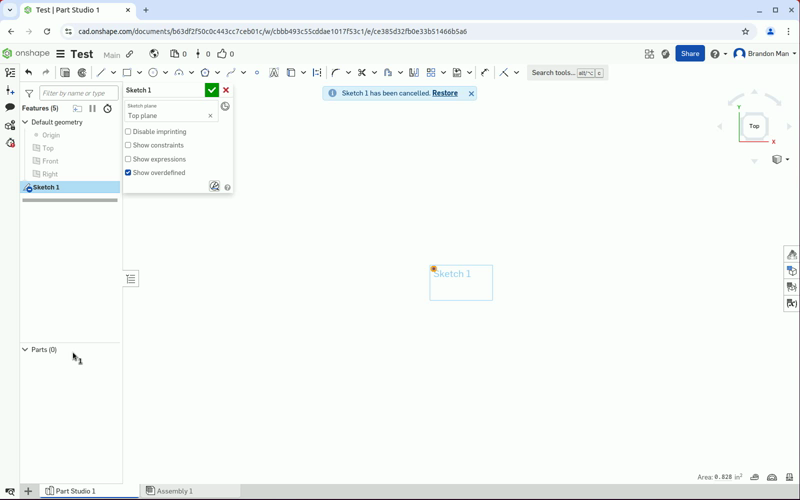
key(shift+e)
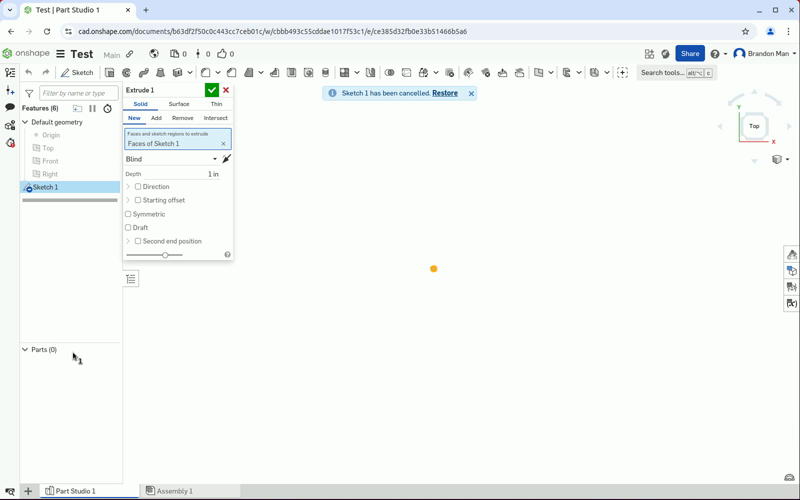
mouse_move(143, 106)
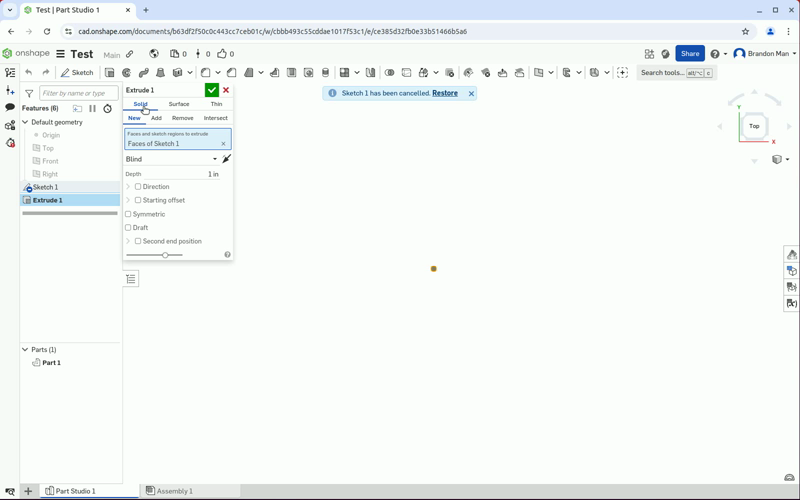
click(143, 106)
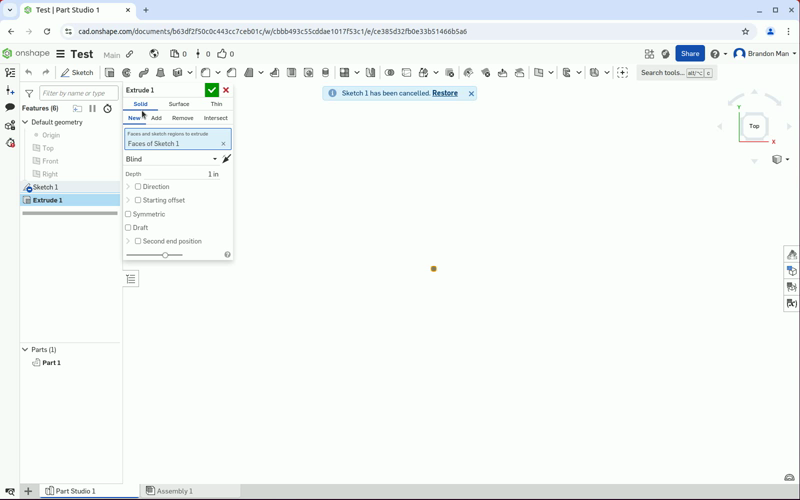
mouse_move(137, 120)
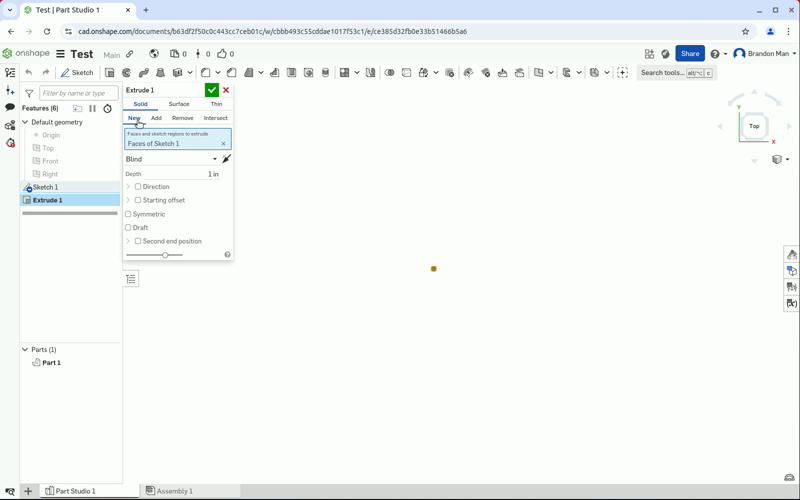
click(137, 120)
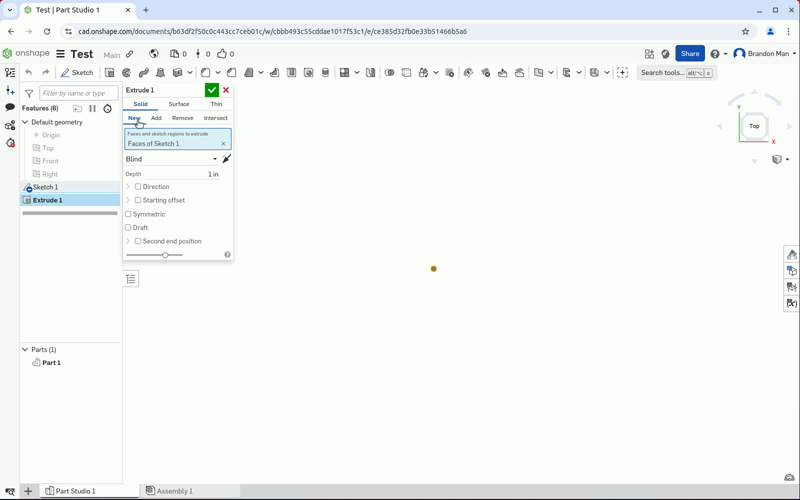
key(tab, 4)
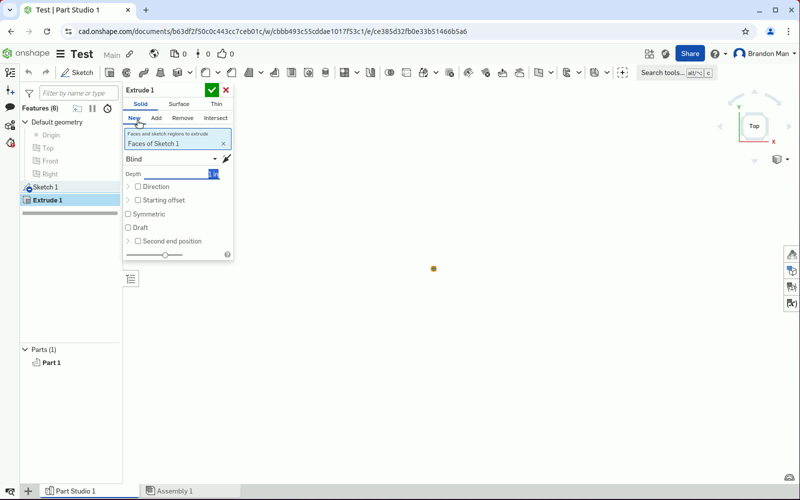
text(-9.147)
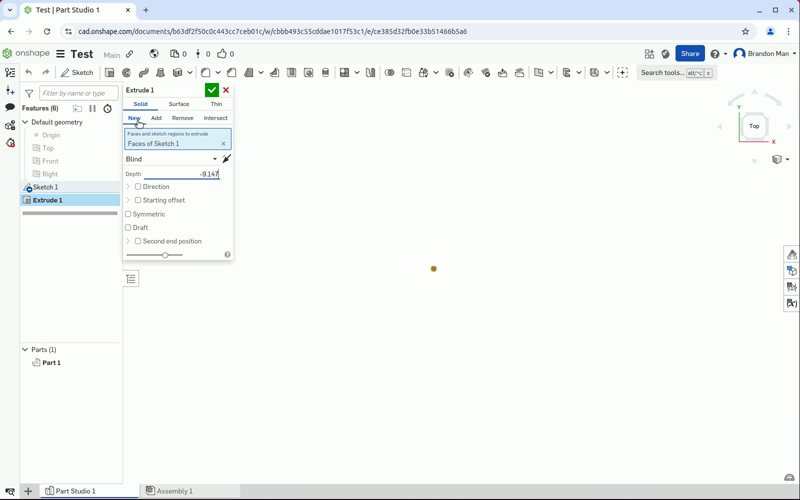
key(enter)
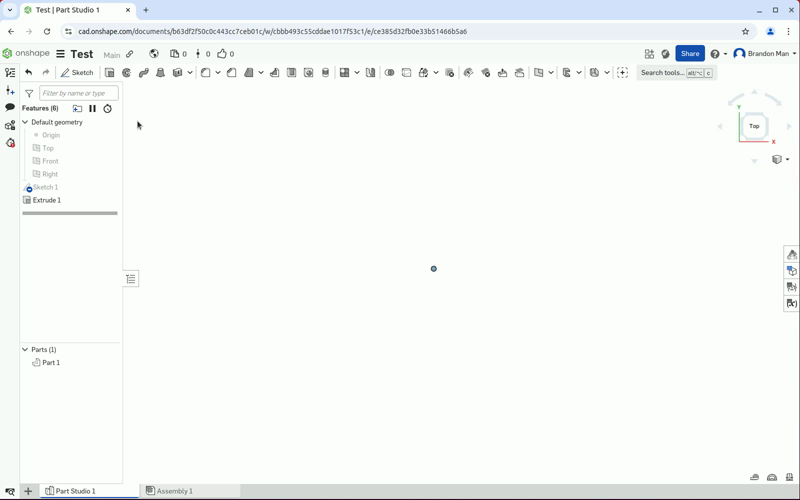
key(shift+h)
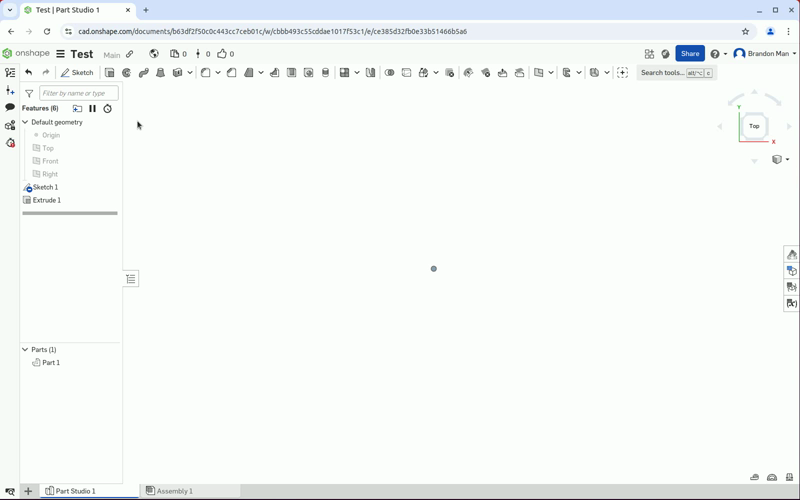
key(shift+h)
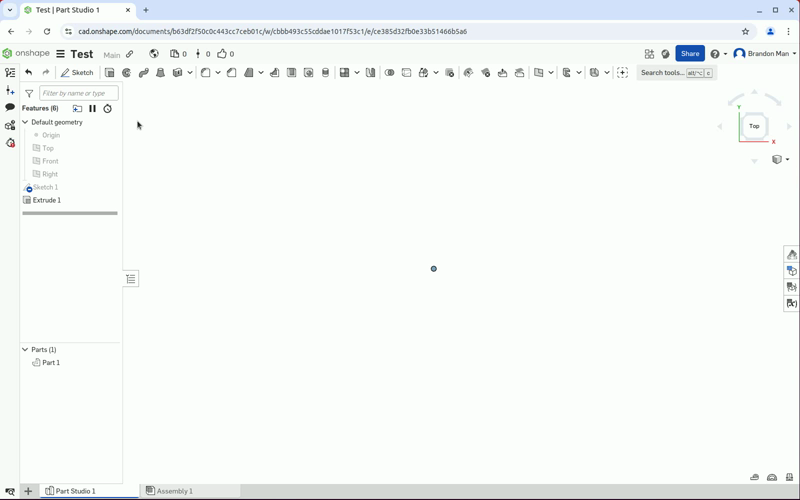
mouse_move(73, 189)
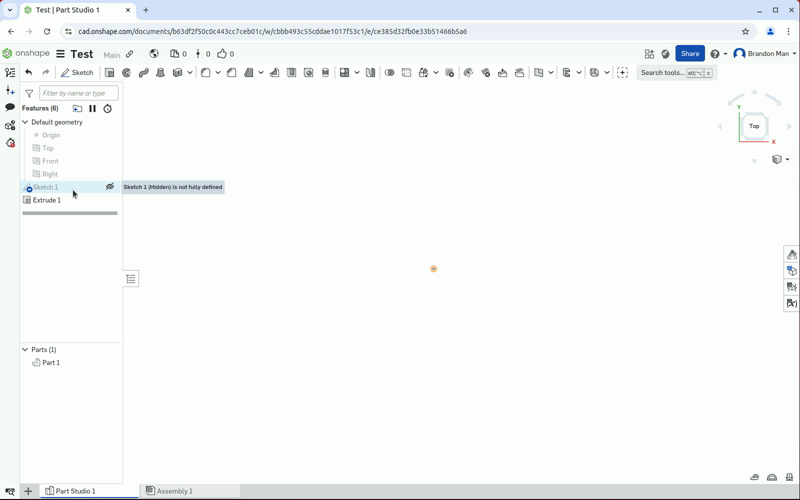
click(73, 189)
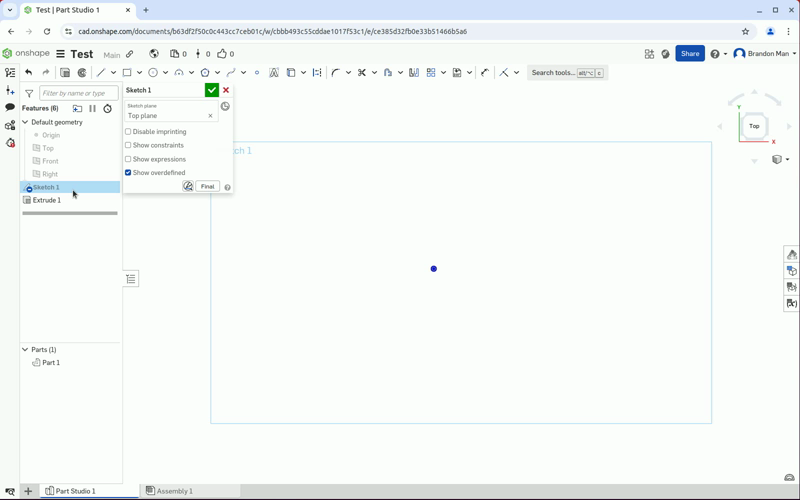
mouse_move(229, 92)
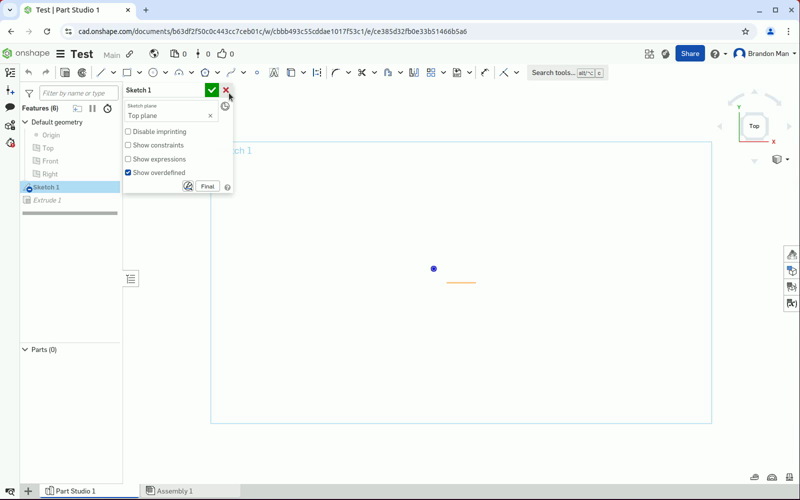
click(229, 92)
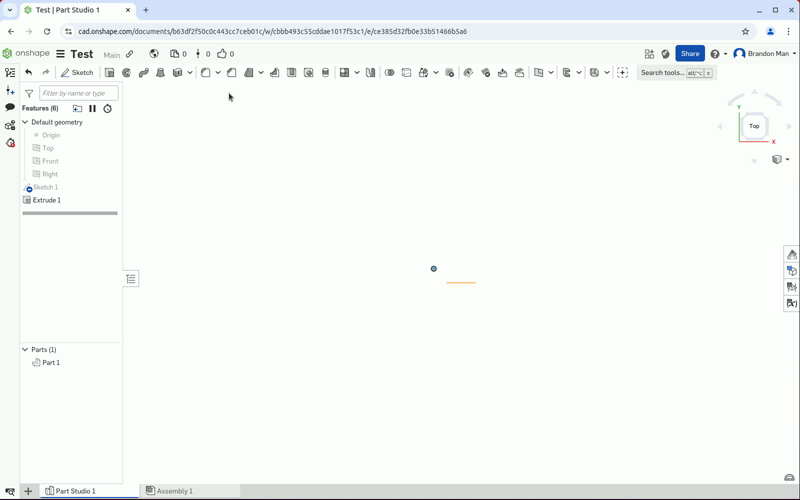
mouse_move(73, 352)
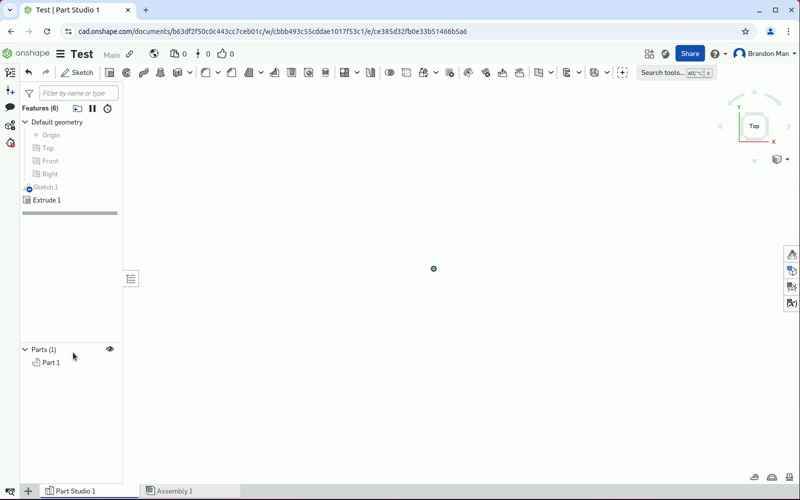
key(y)
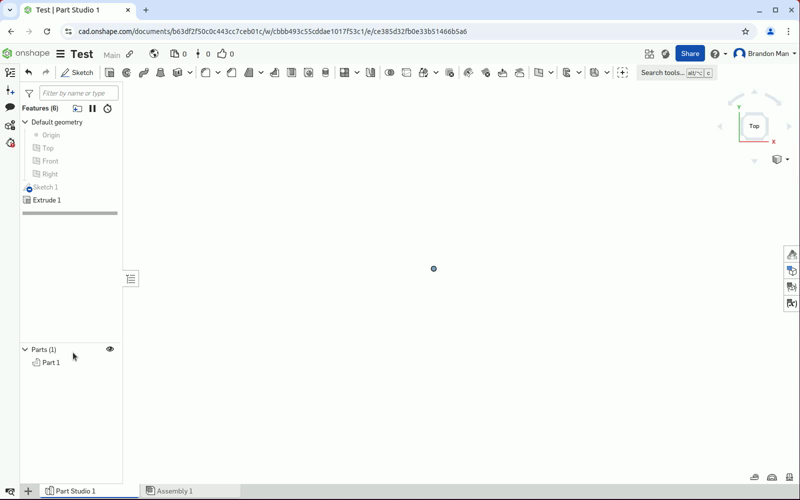
key(shift+p)
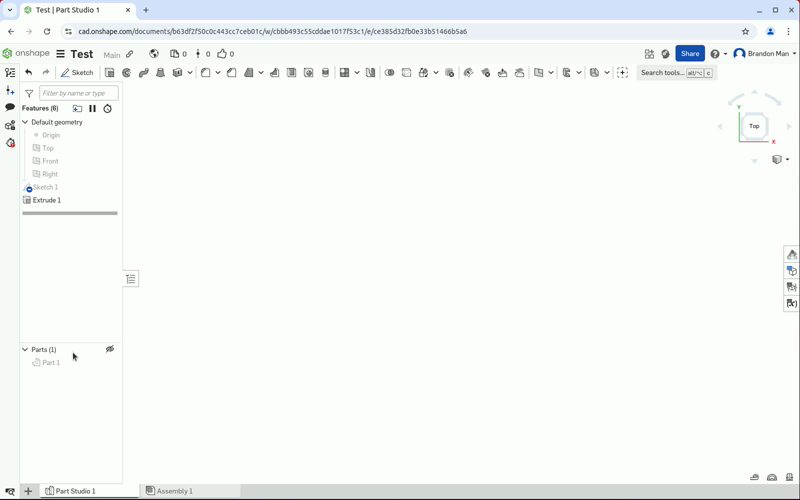
key(space)
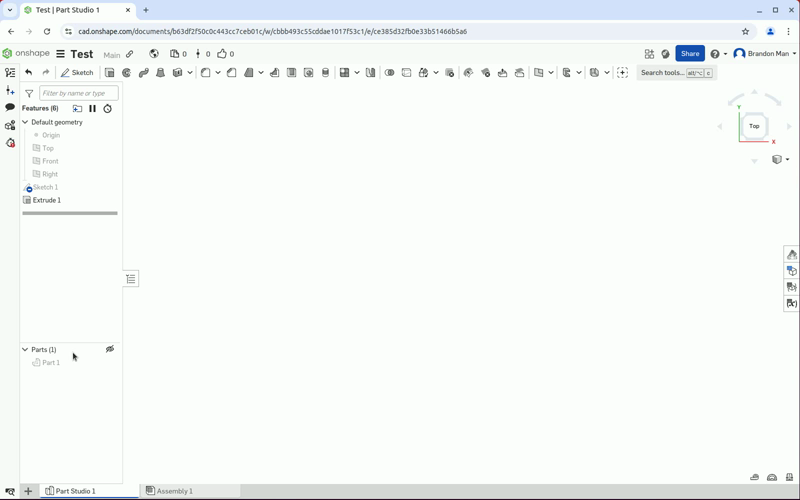
key_down(shift)
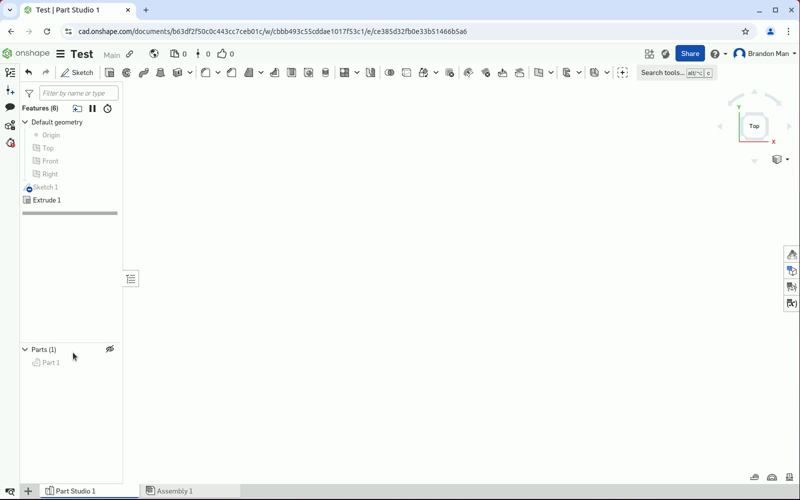
key(up)
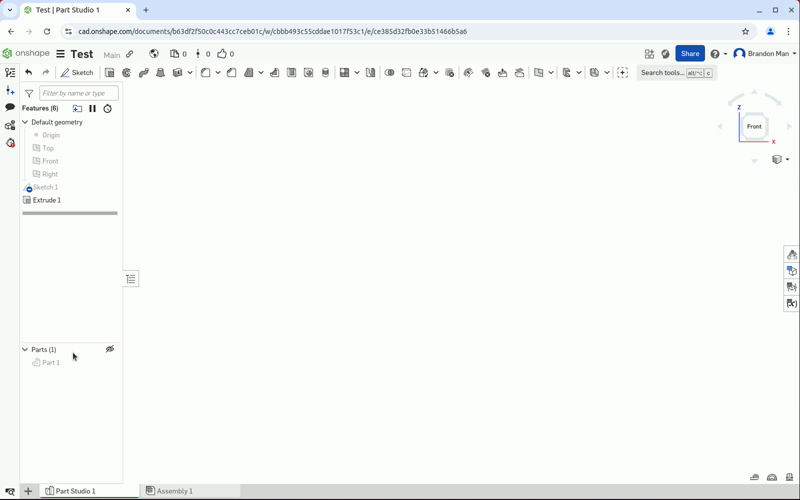
key_up(shift)
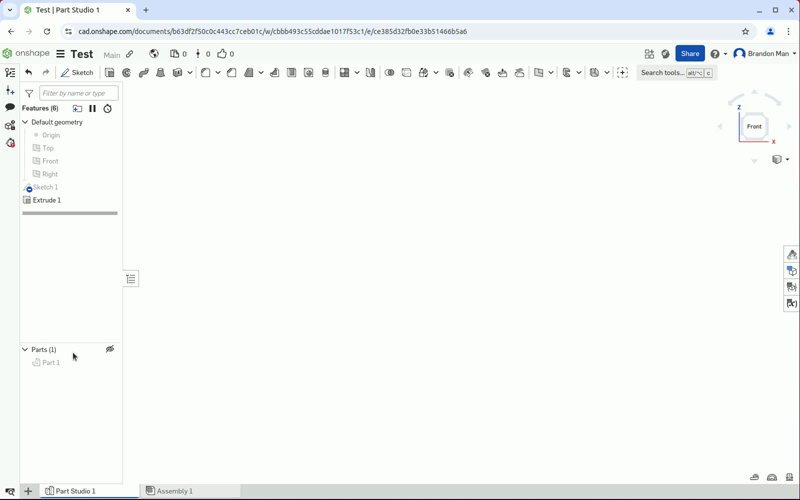
key(space)
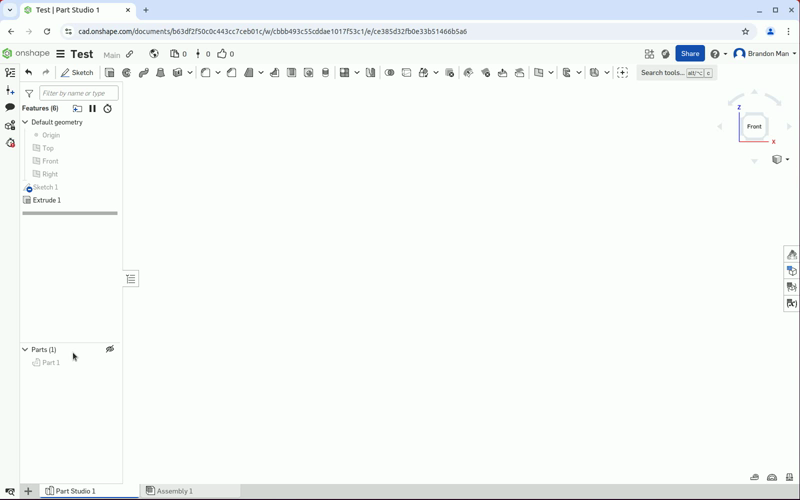
key_down(shift)
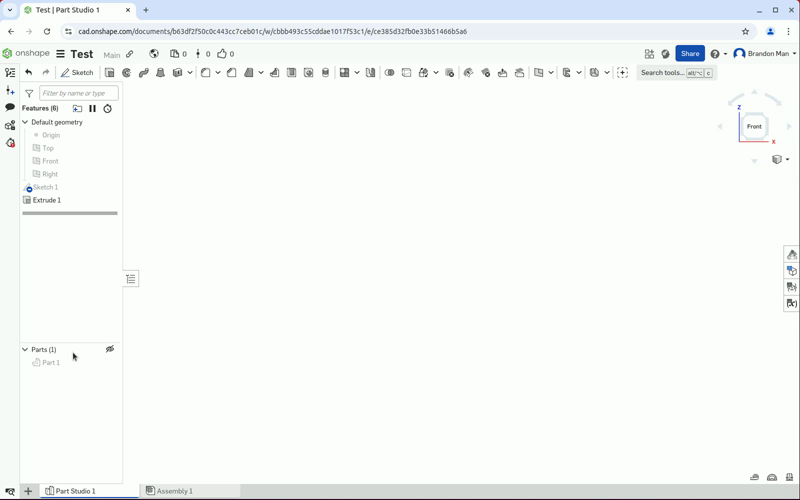
key(left)
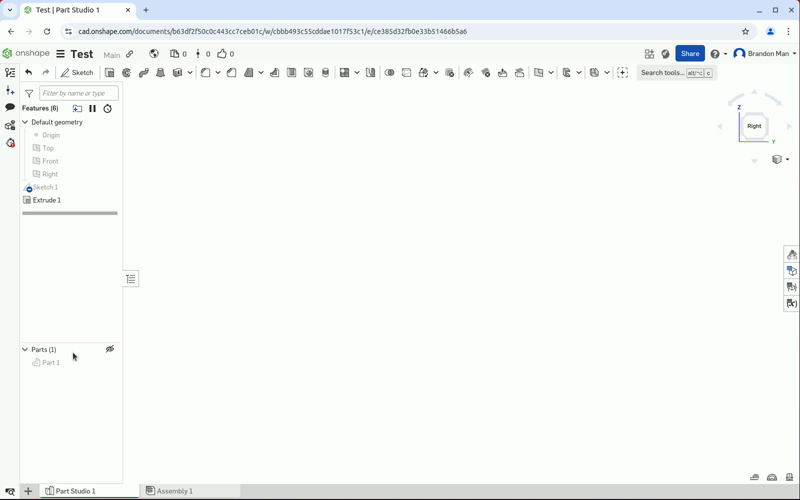
key_up(shift)
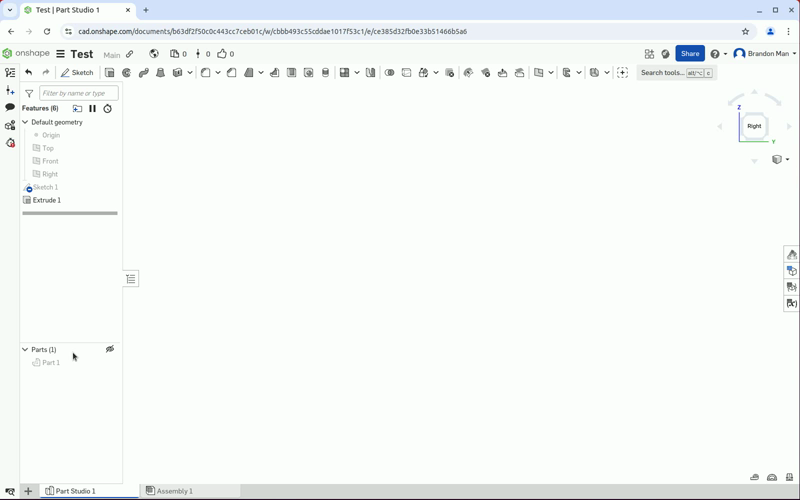
mouse_move(73, 352)
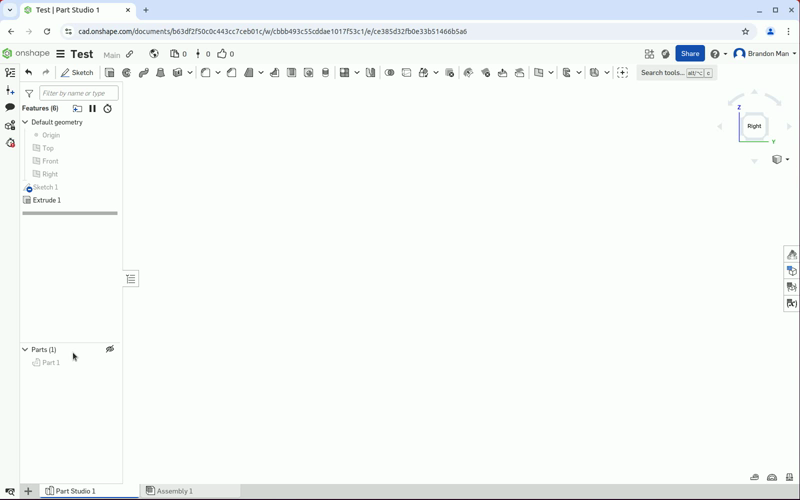
key(shift+y)
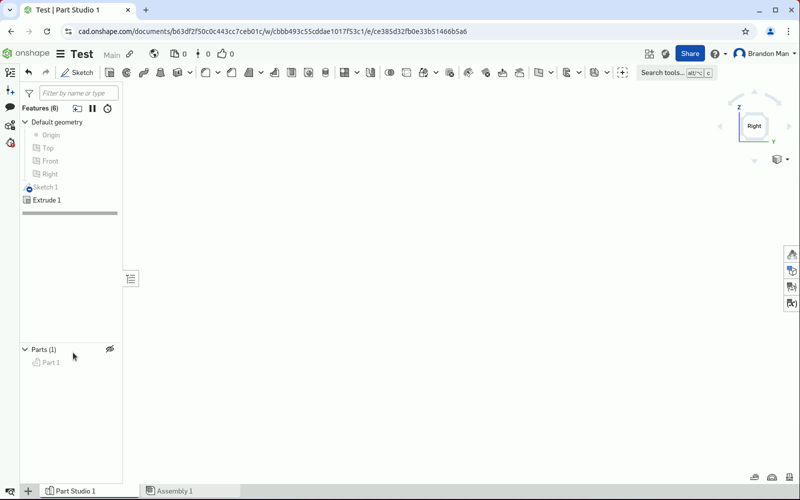
key(shift+s)
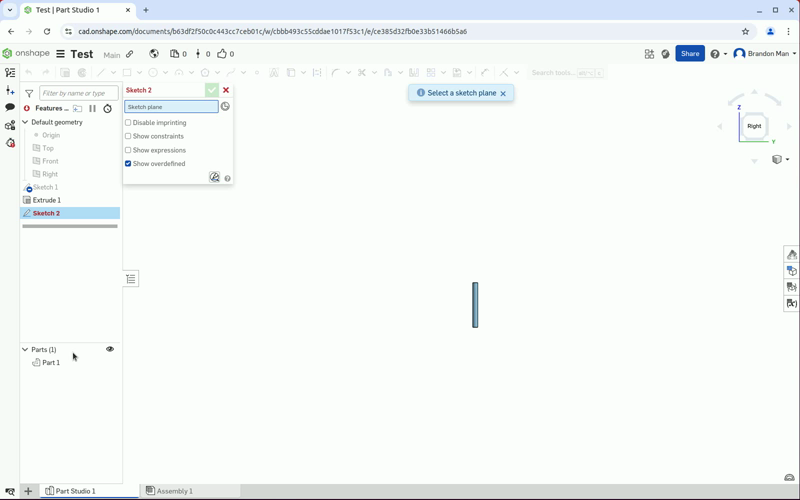
mouse_move(73, 176)
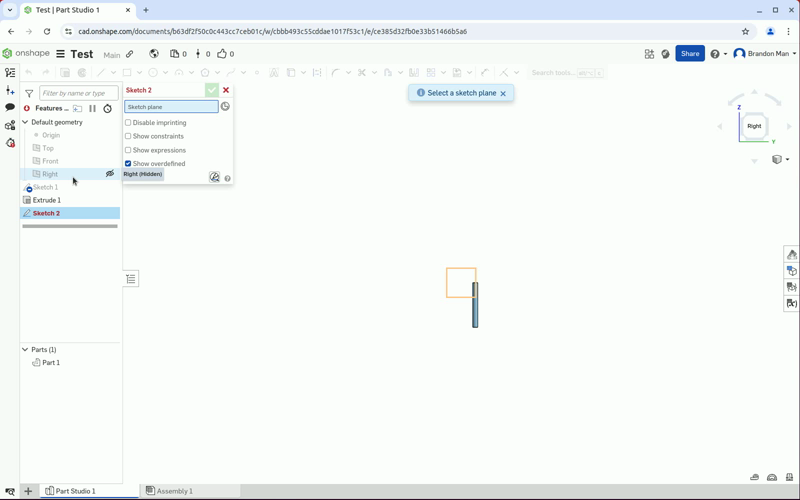
click(73, 176)
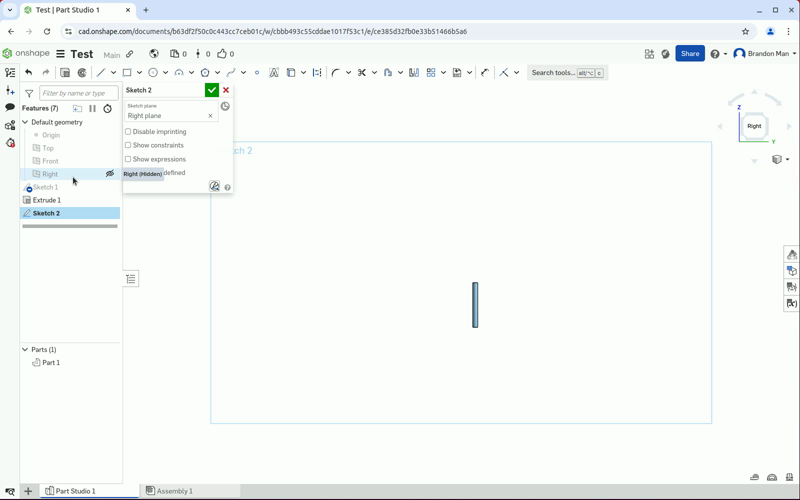
mouse_move(73, 352)
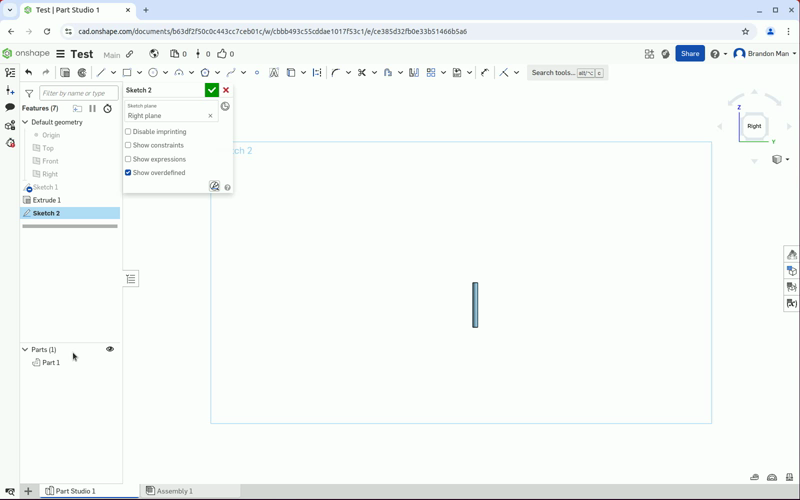
key(y)
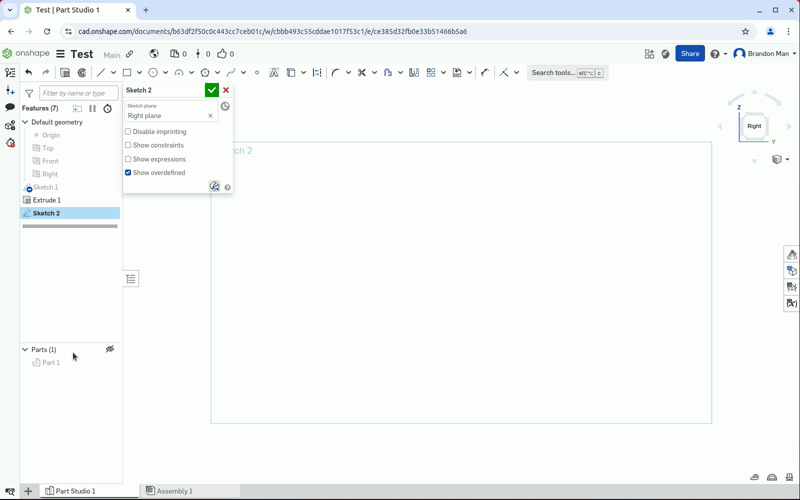
key(l)
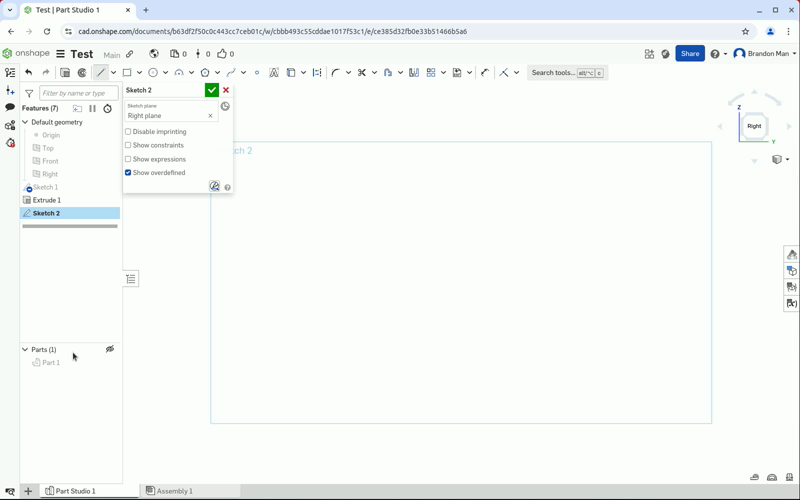
key_down(shift)
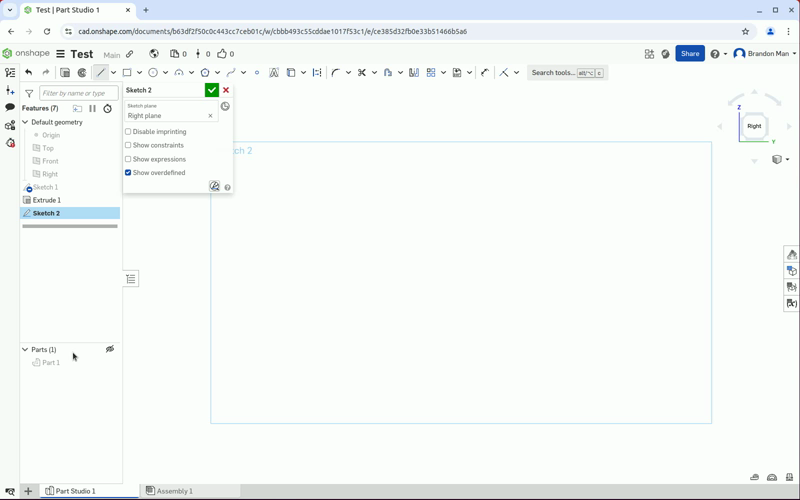
mouse_move(348, 282)
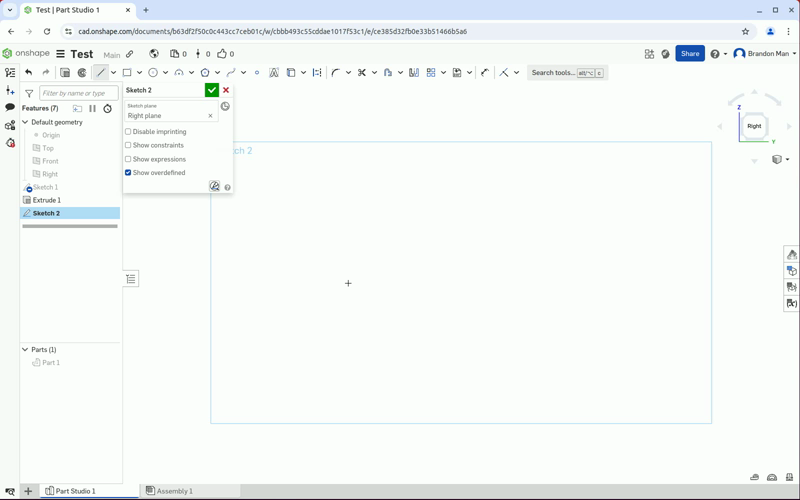
click(348, 282)
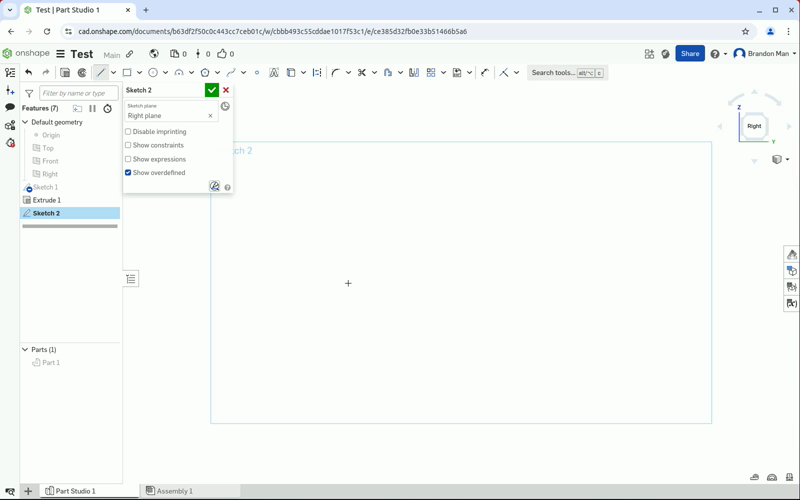
key_up(shift)
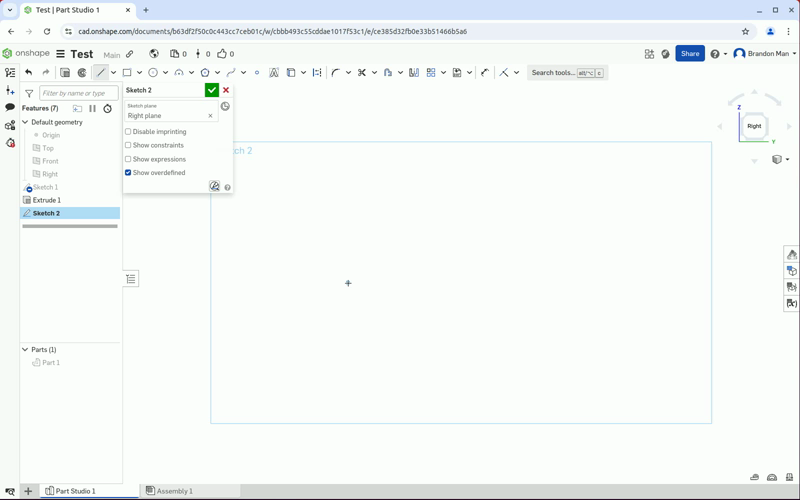
key_down(shift)
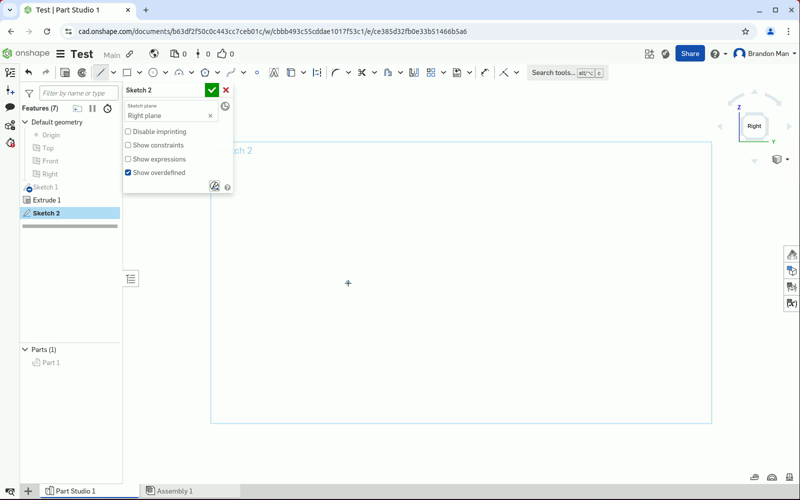
mouse_move(378, 282)
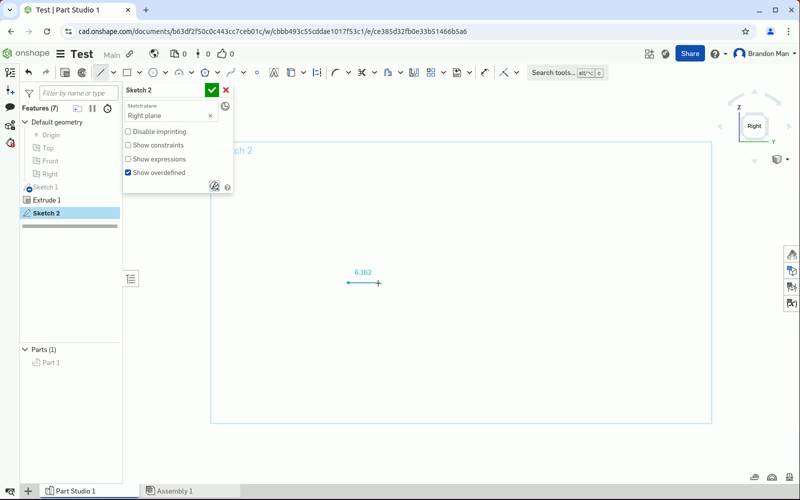
mouse_move(393, 282)
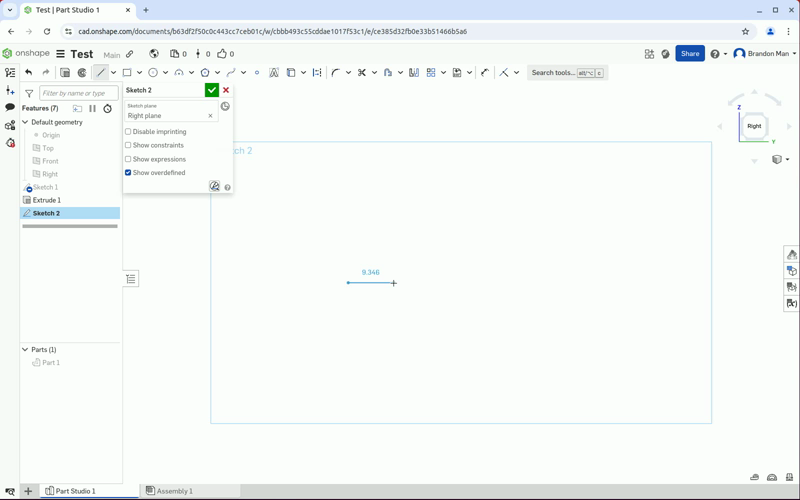
click(393, 282)
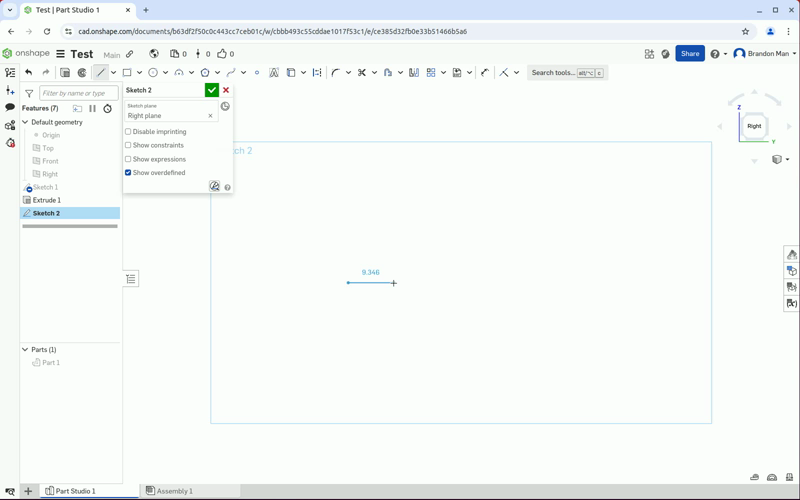
key_up(shift)
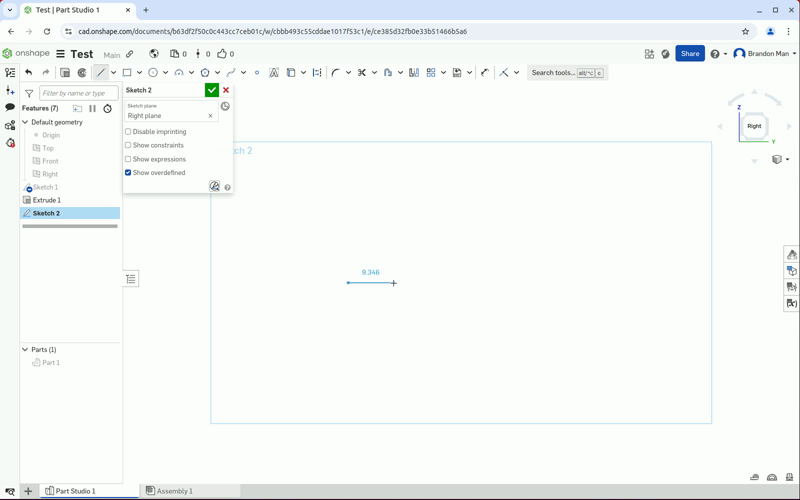
key_down(shift)
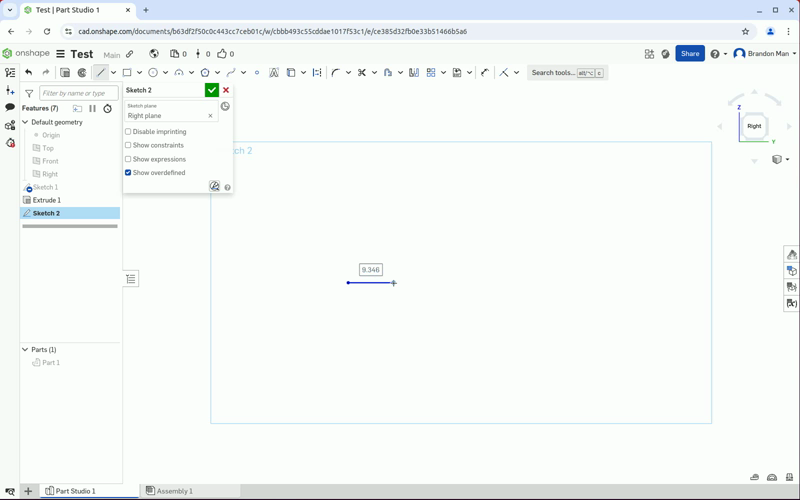
mouse_move(393, 207)
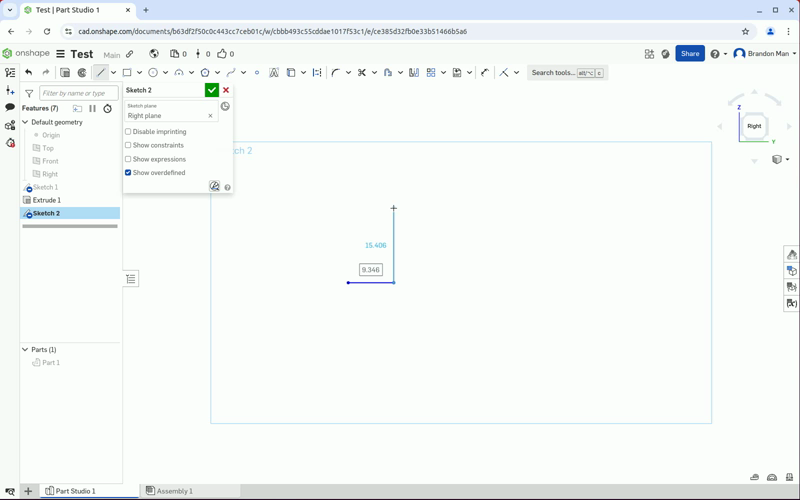
click(393, 207)
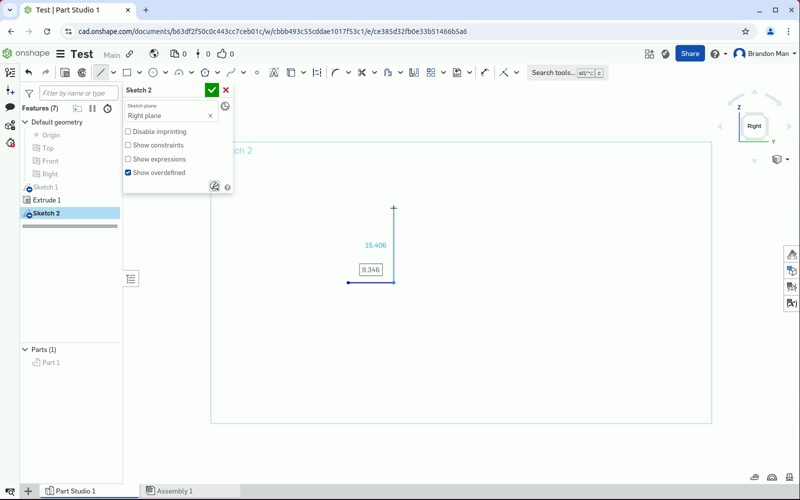
key_up(shift)
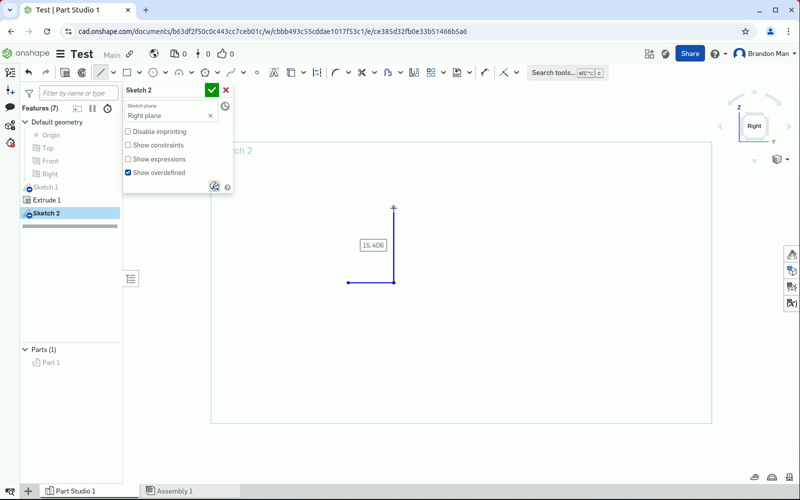
key_down(shift)
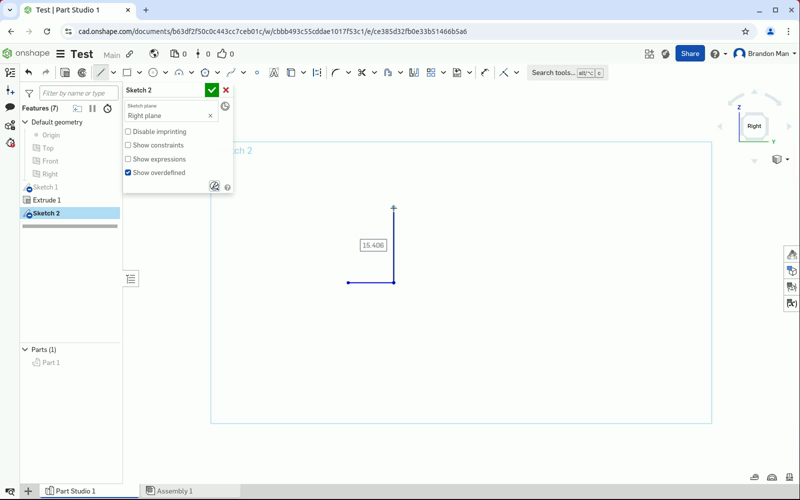
mouse_move(423, 207)
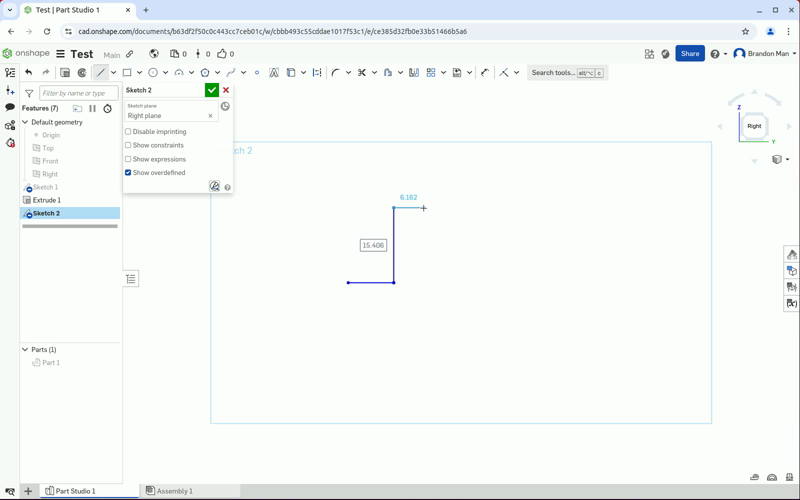
mouse_move(348, 207)
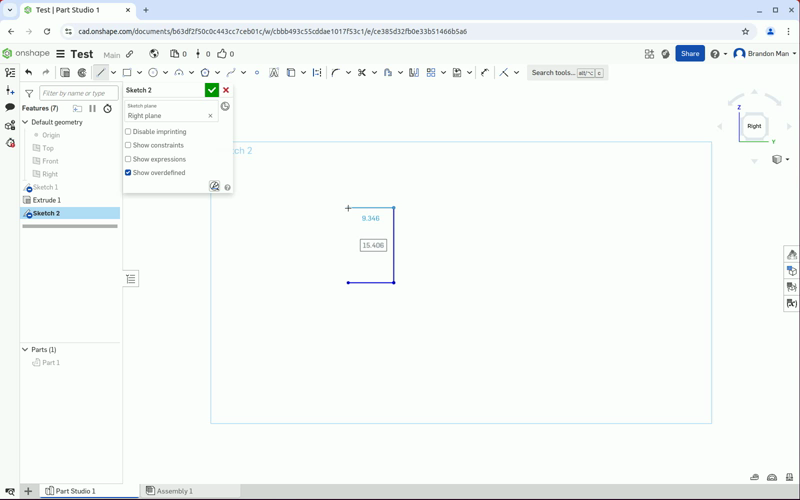
click(348, 207)
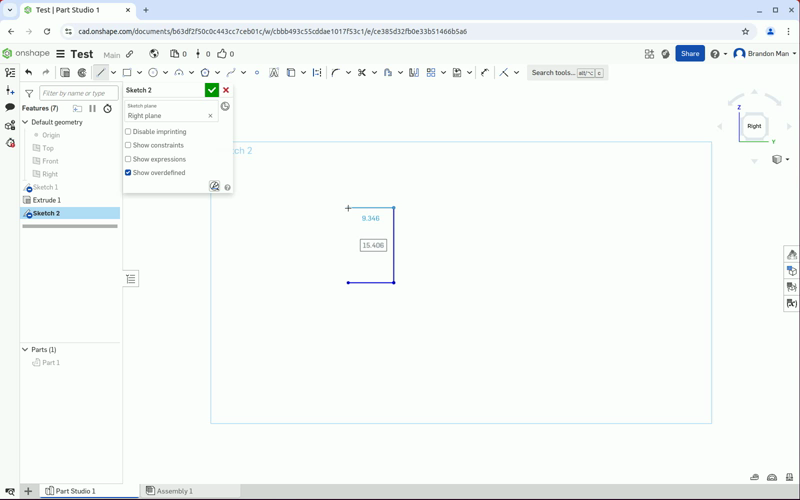
key_up(shift)
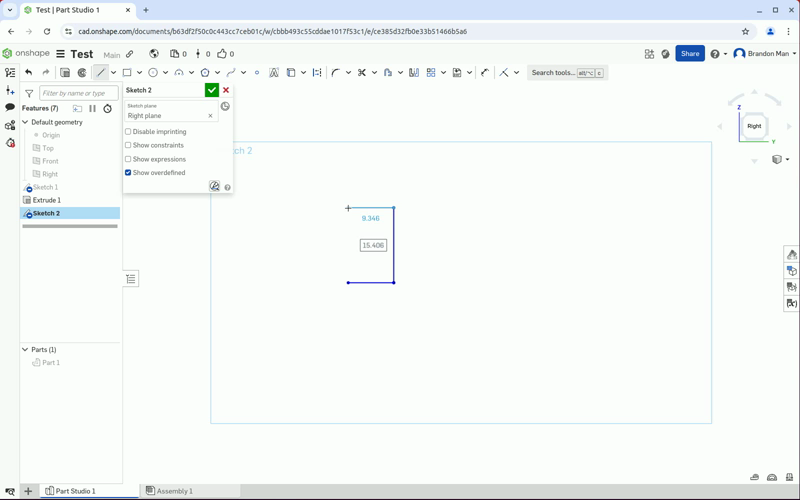
key_down(shift)
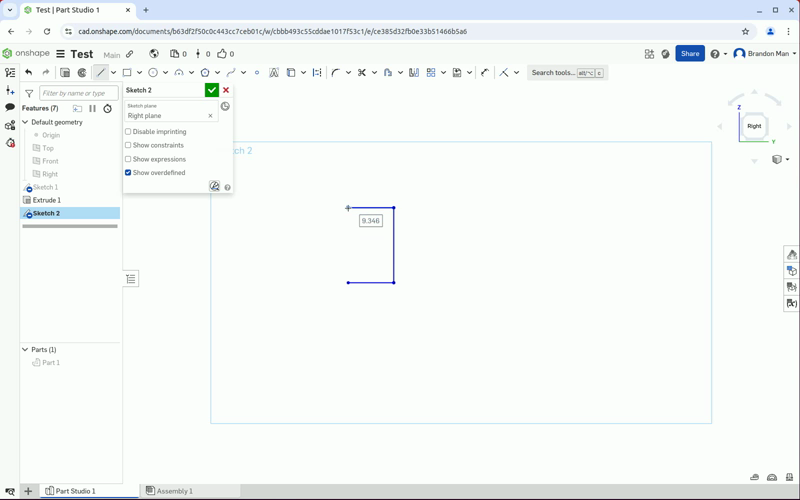
mouse_move(348, 282)
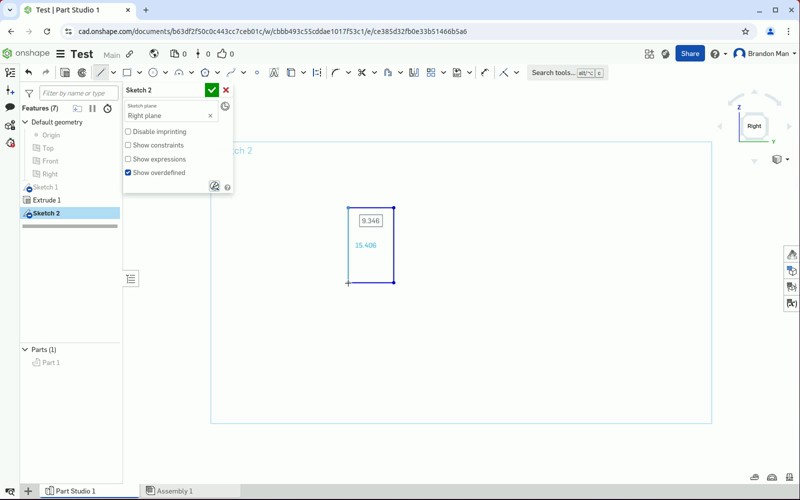
key_up(shift)
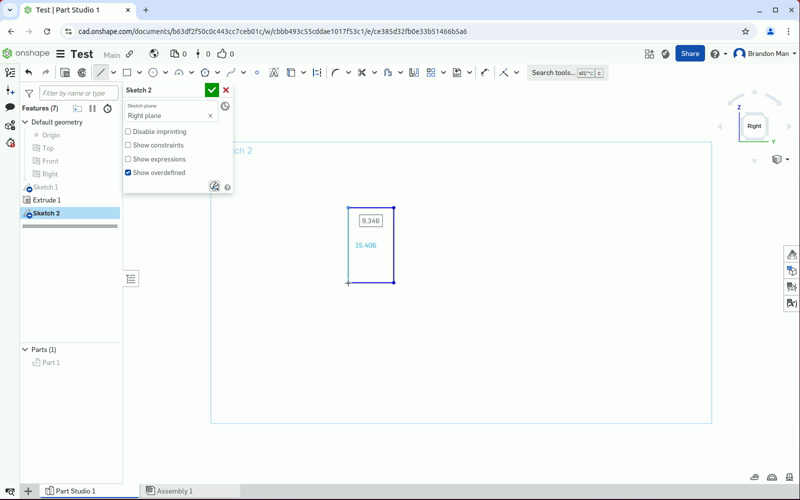
click(348, 282)
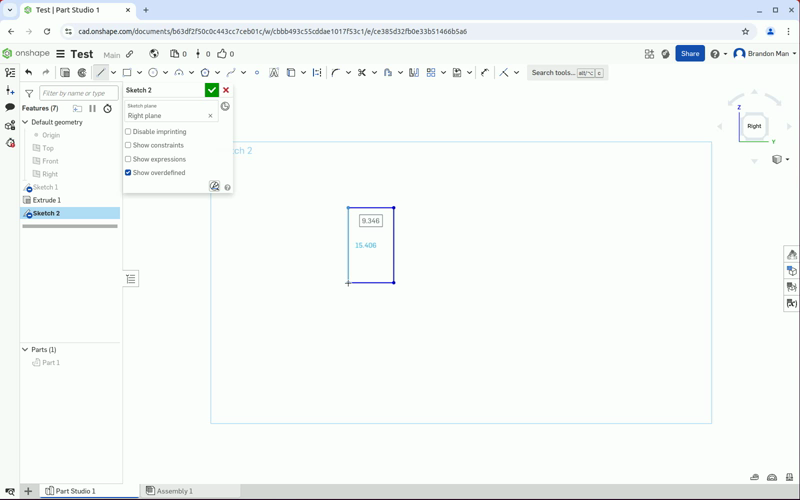
key(esc)
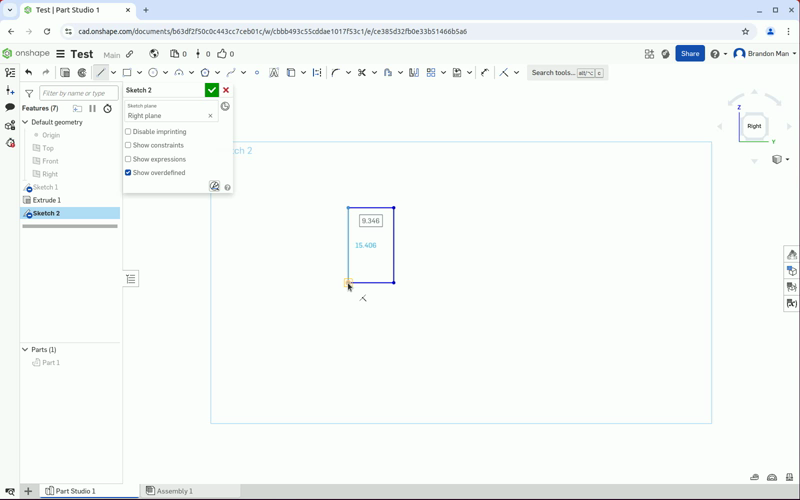
mouse_move(365, 213)
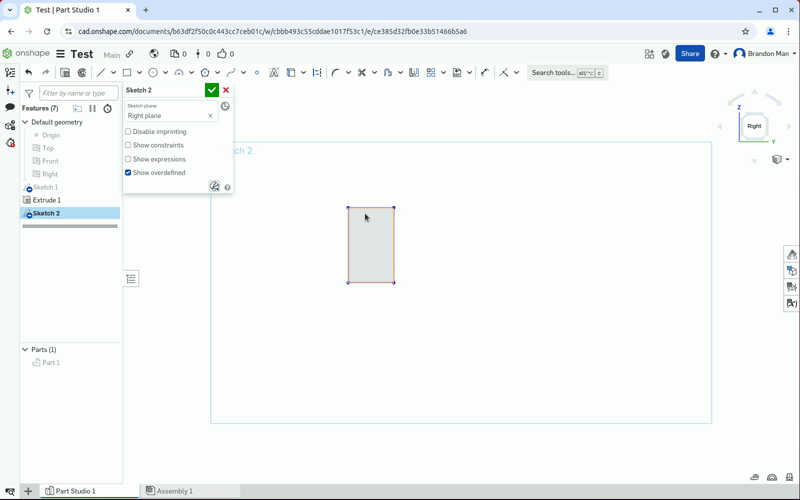
click(365, 213)
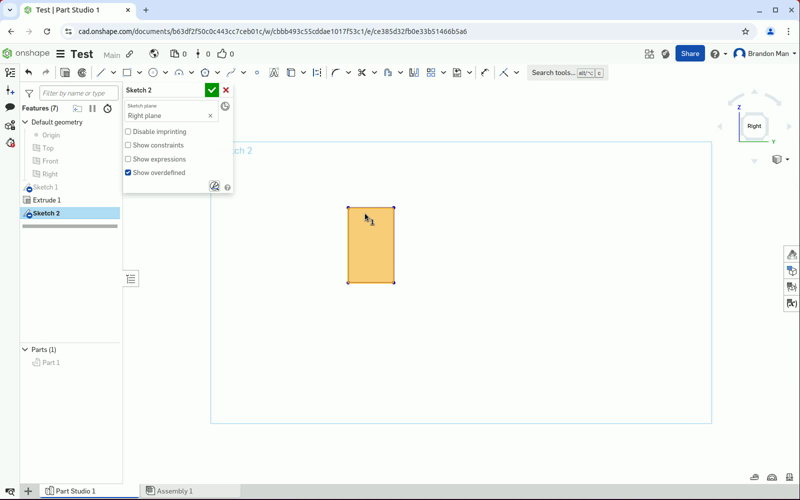
mouse_move(73, 352)
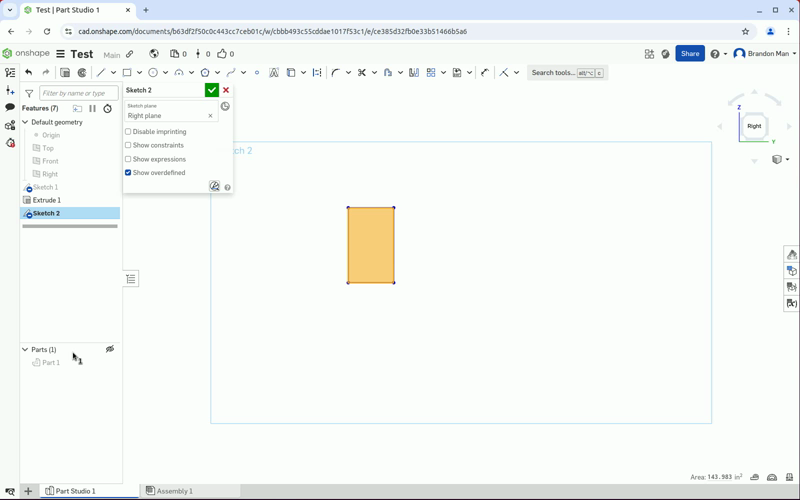
key(shift+y)
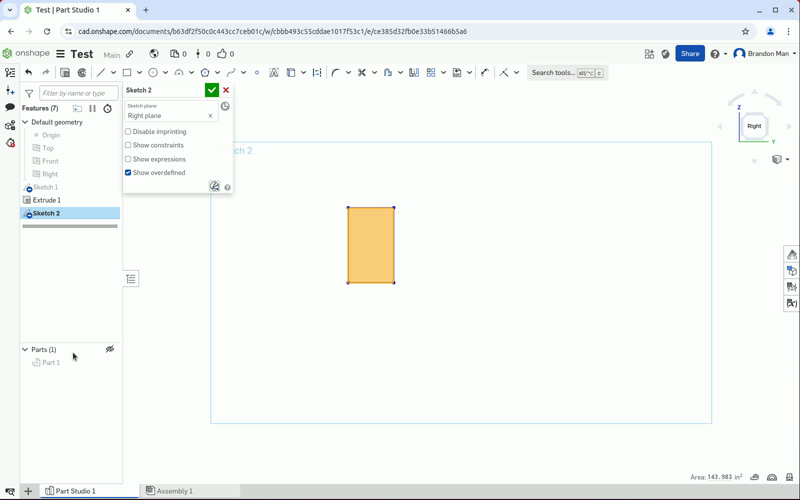
key(shift+e)
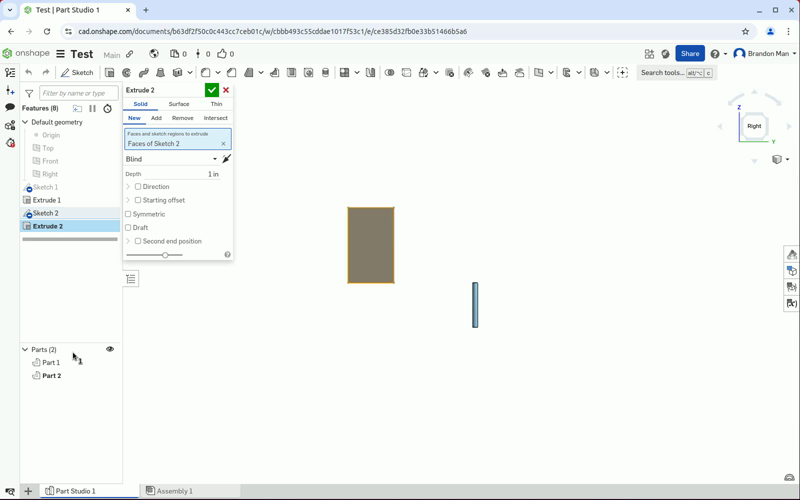
mouse_move(143, 106)
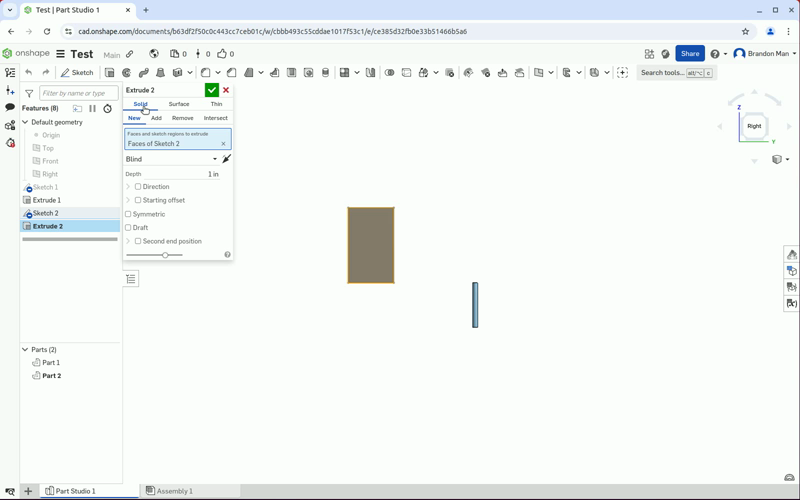
click(143, 106)
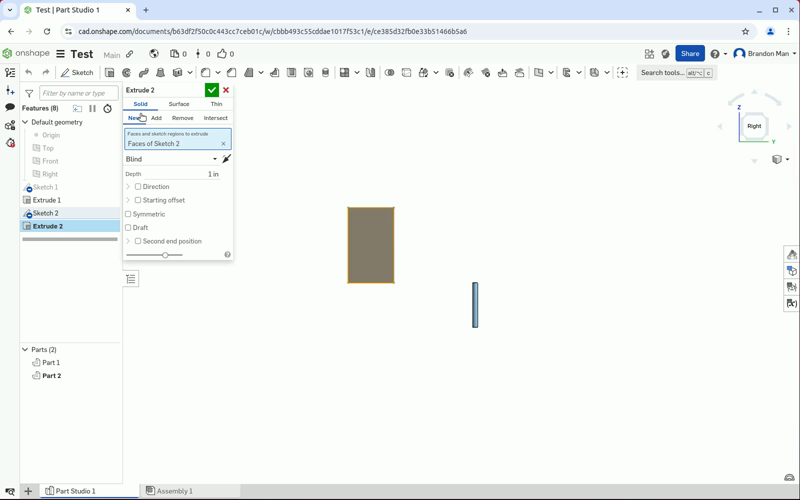
mouse_move(137, 120)
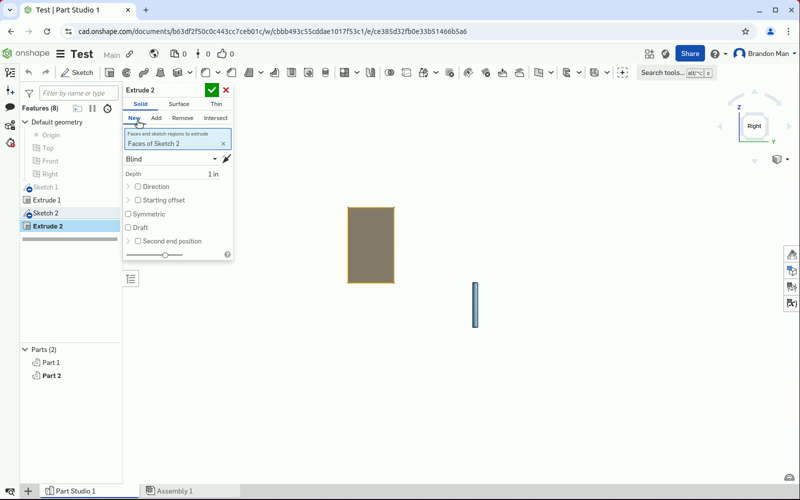
click(137, 120)
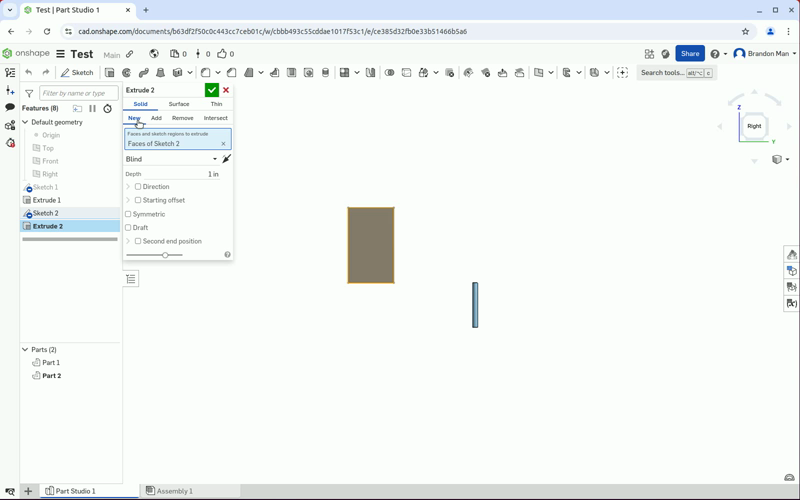
key(tab, 4)
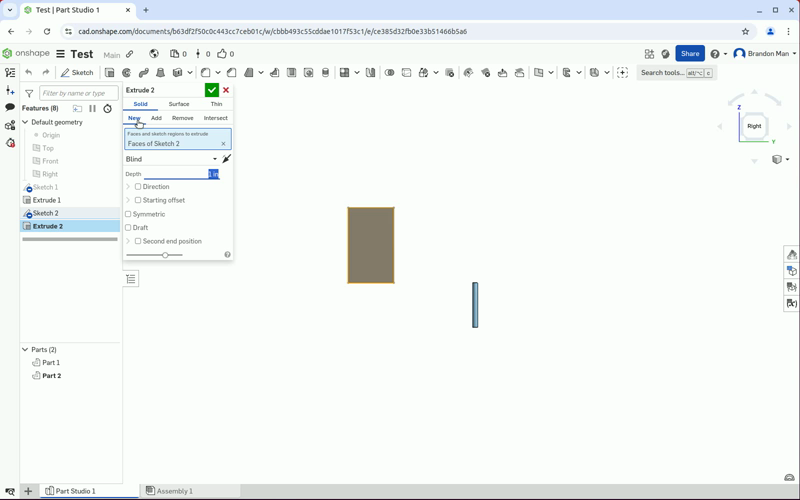
text(6.258)
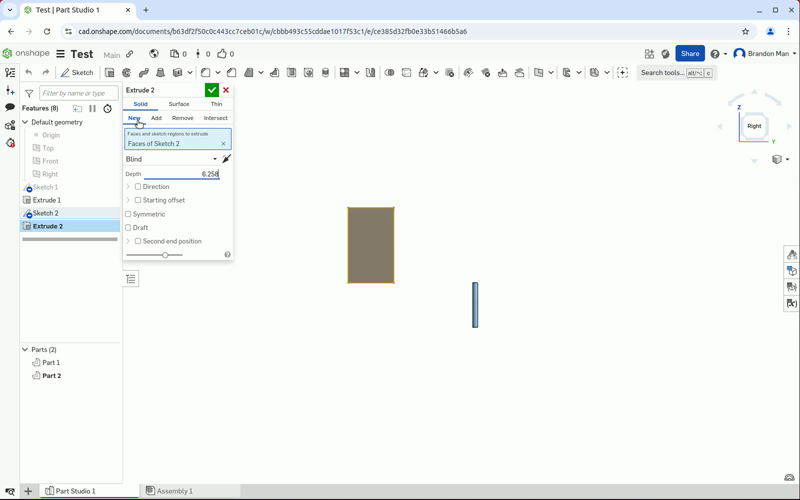
key(tab, 3)
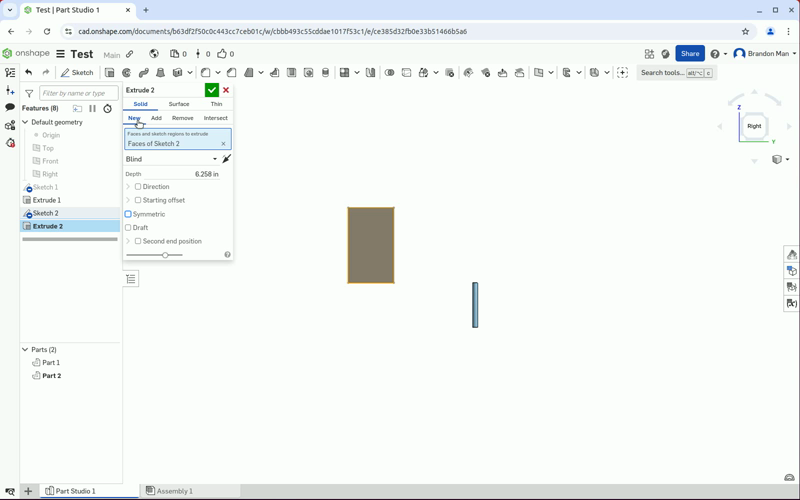
key(space)
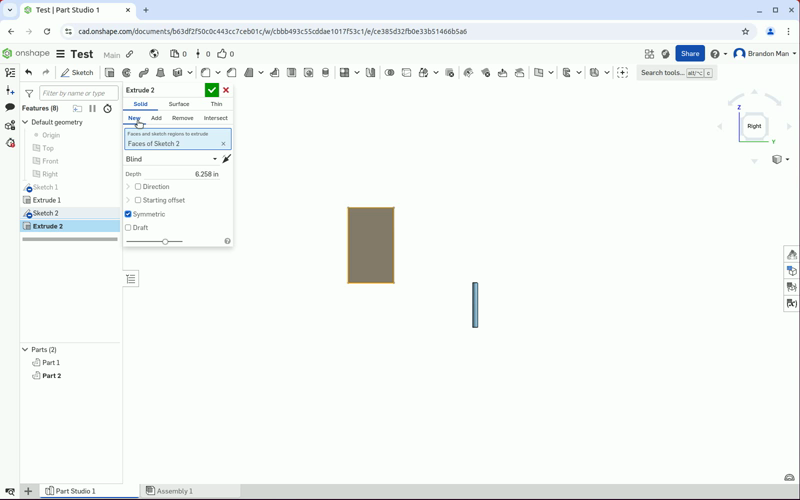
key(enter)
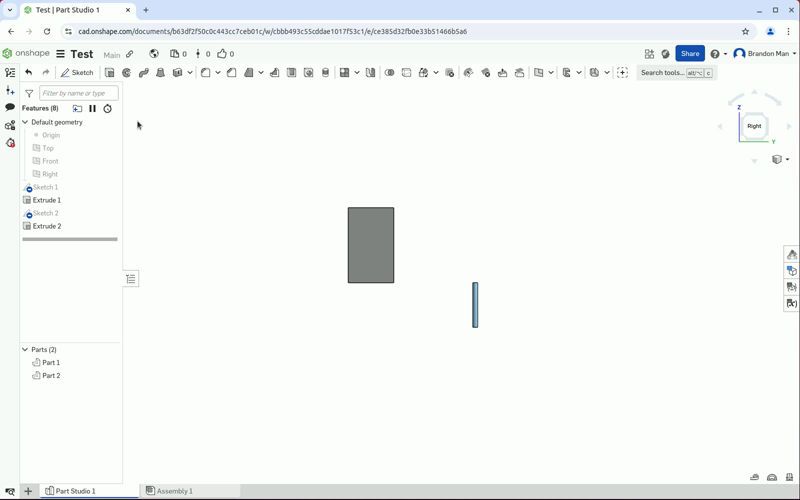
key(shift+h)
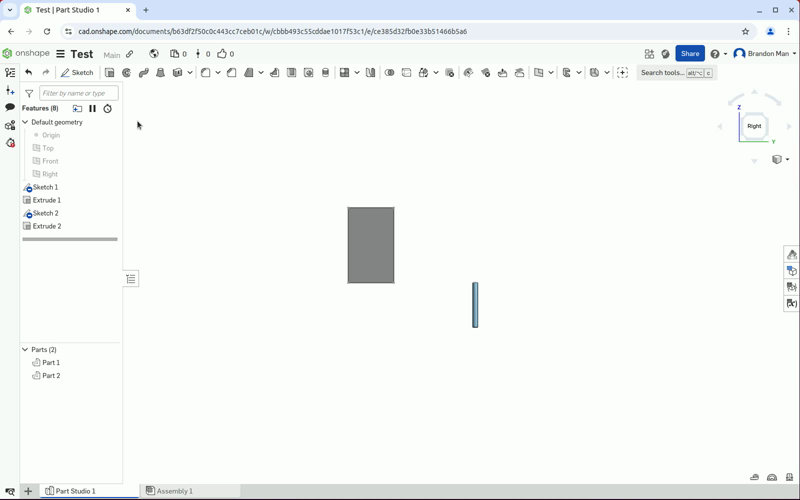
key(shift+h)
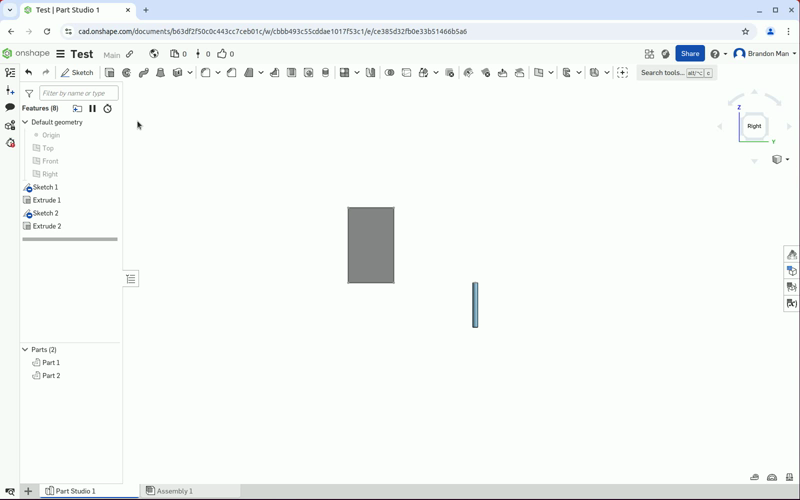
key(shift+7)
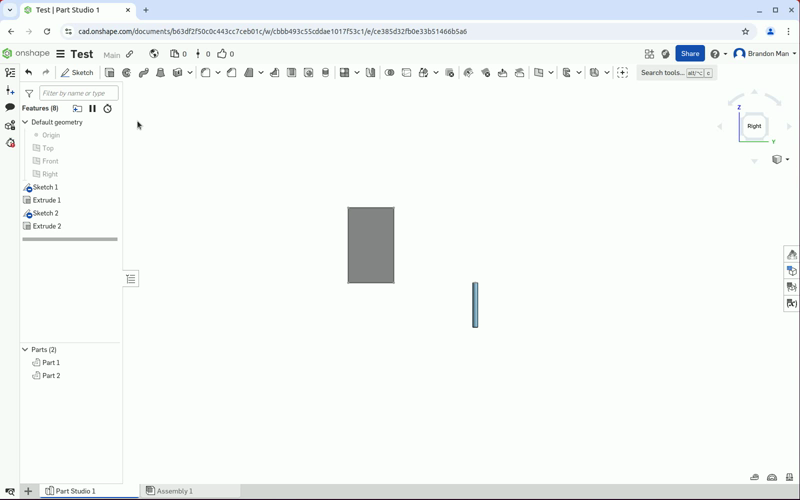
key(right, 2)
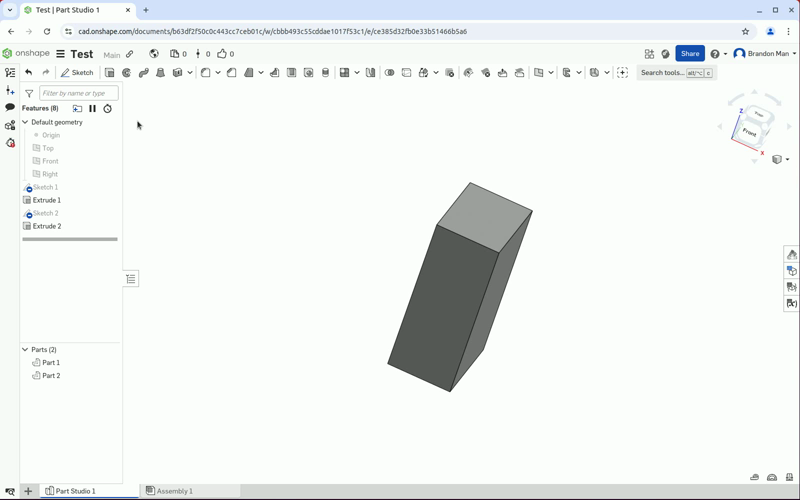
key(down, 2)
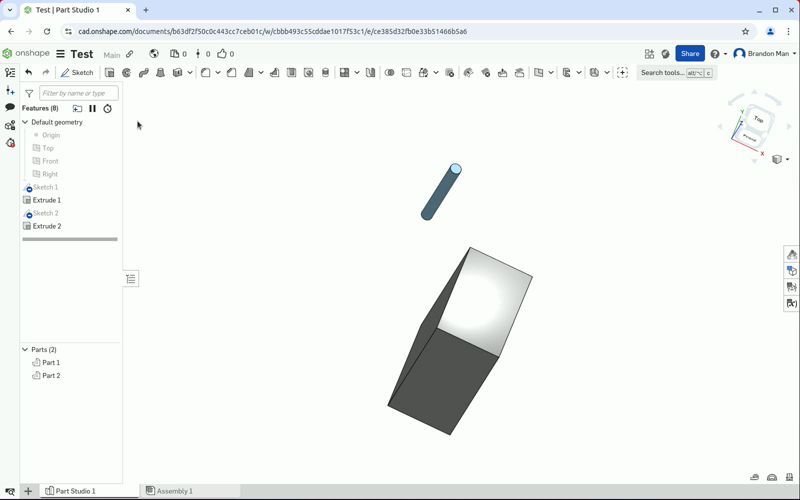
key(up, 2)
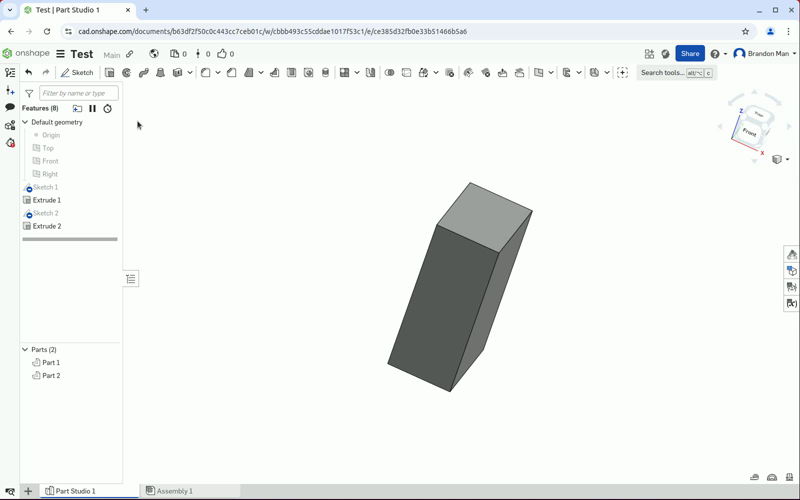
key(left, 2)
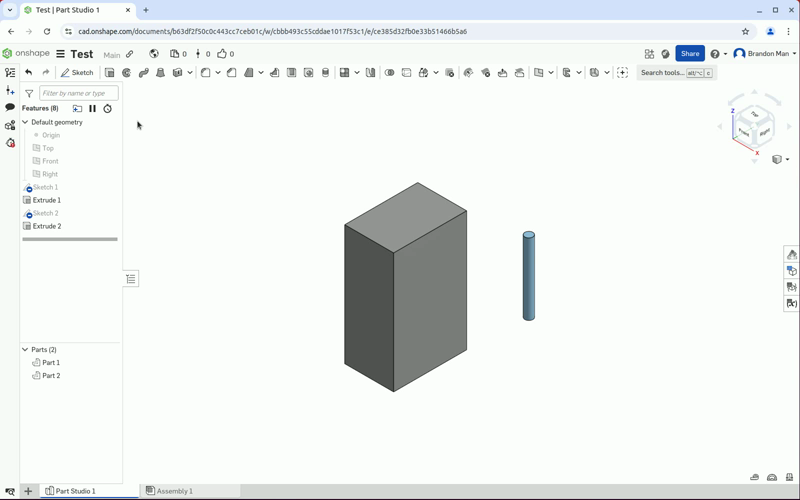
mouse_move(73, 189)
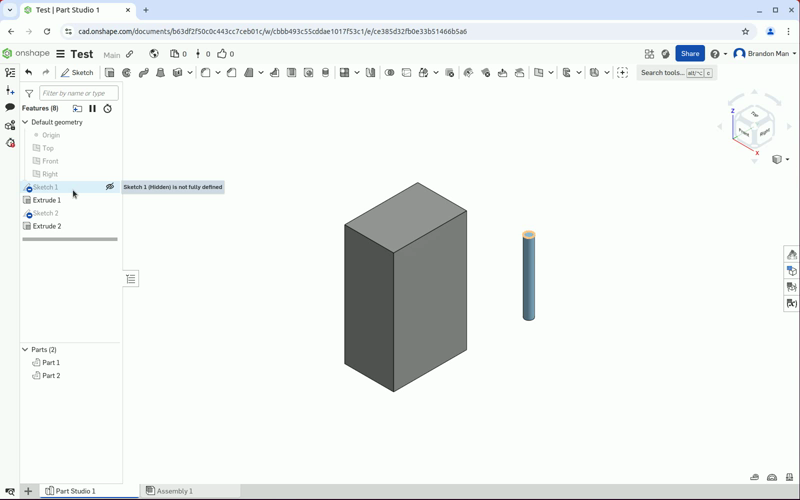
click(73, 189)